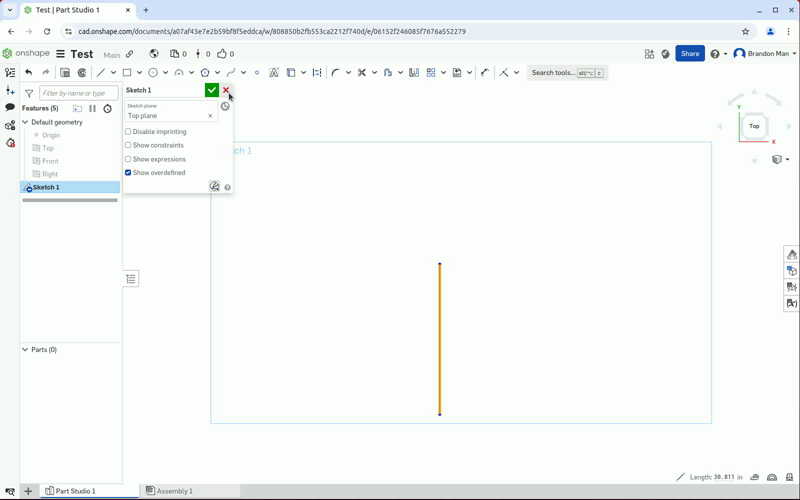
key(shift+h)
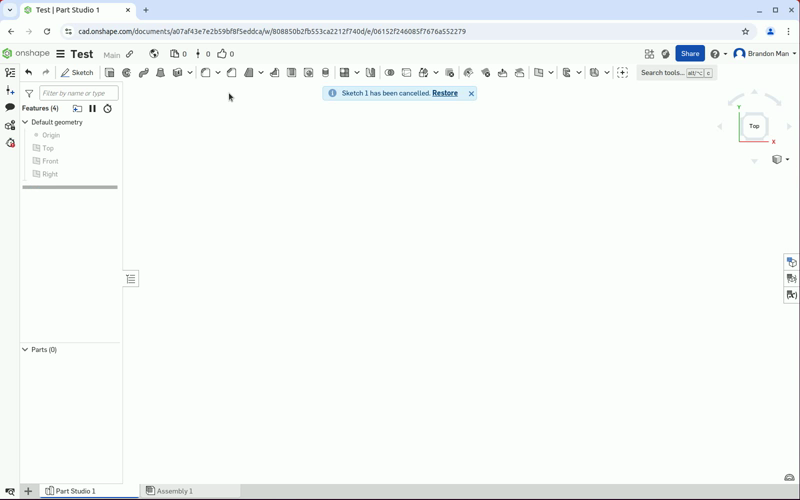
mouse_move(73, 352)
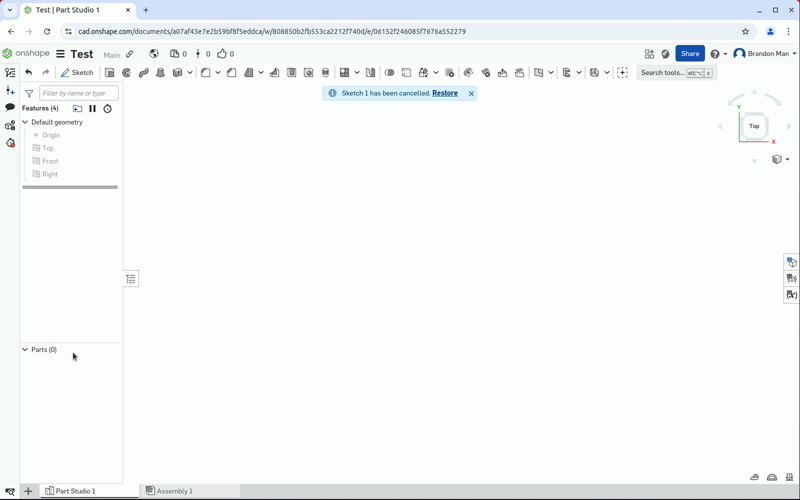
key(y)
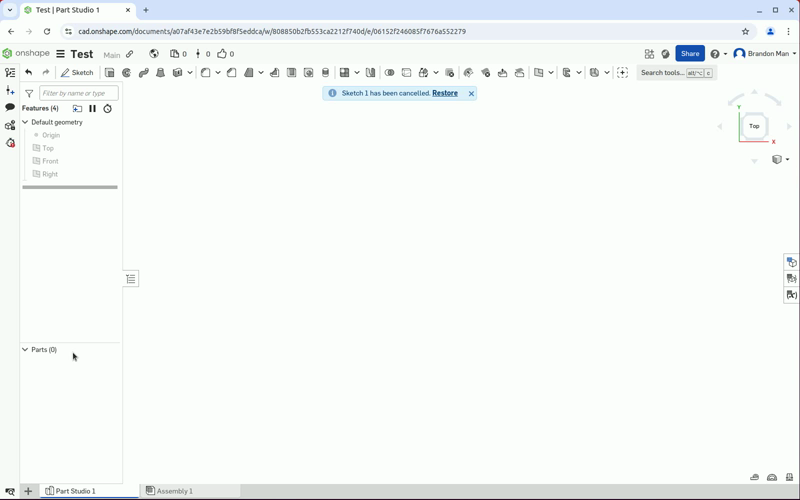
key(shift+p)
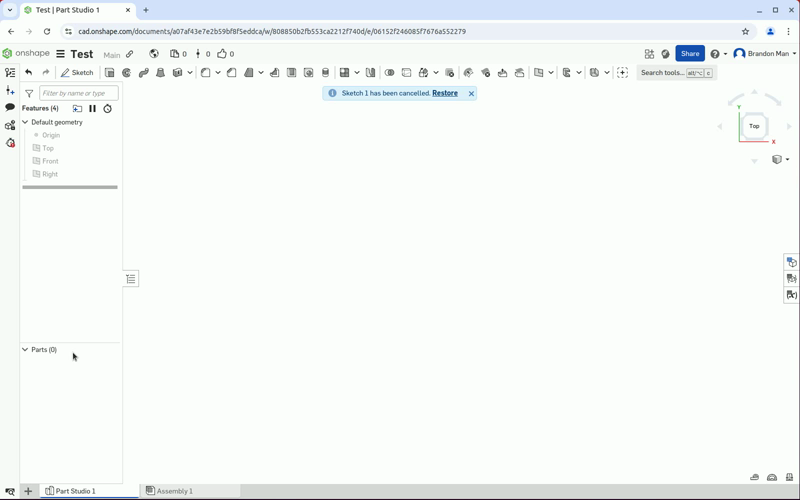
key(space)
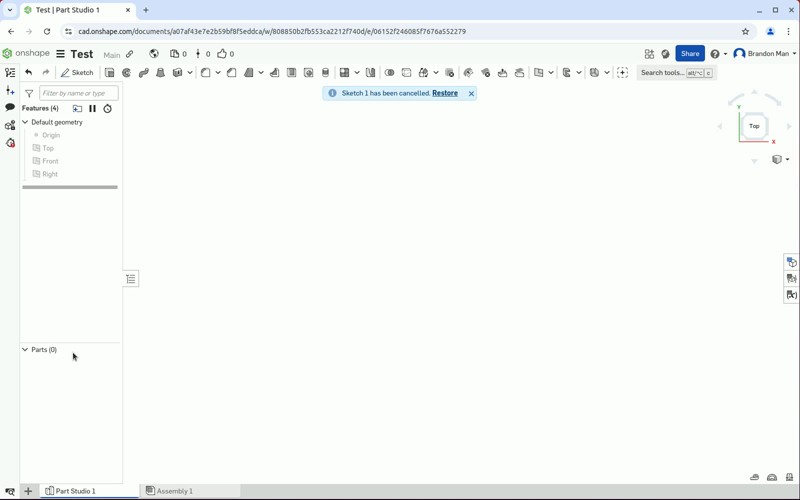
key_down(shift)
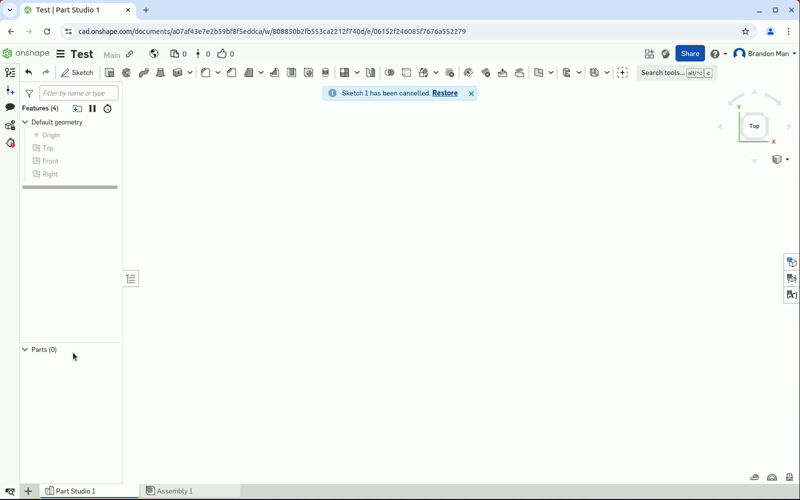
key(up)
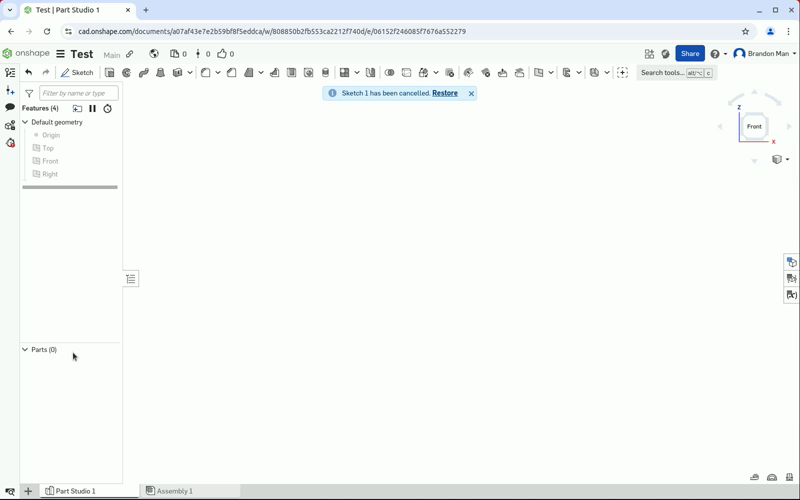
key_up(shift)
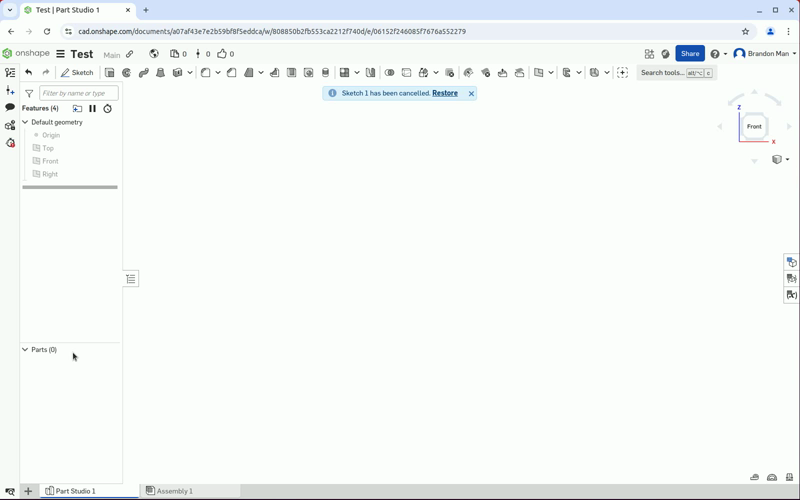
mouse_move(73, 352)
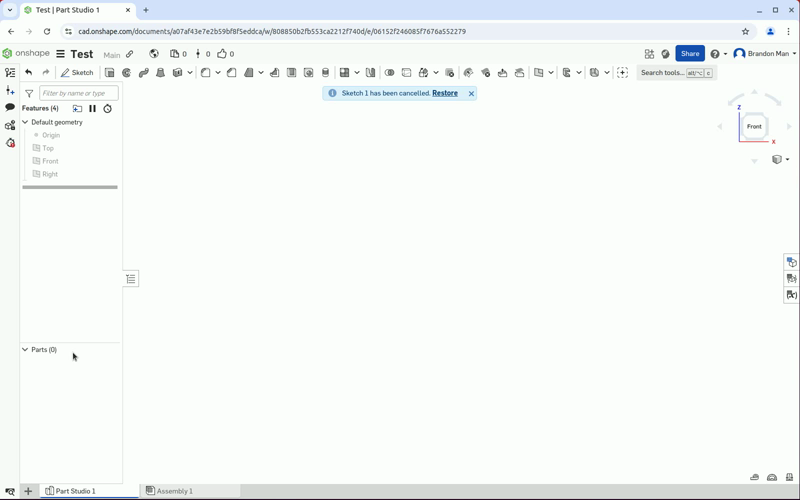
key(shift+y)
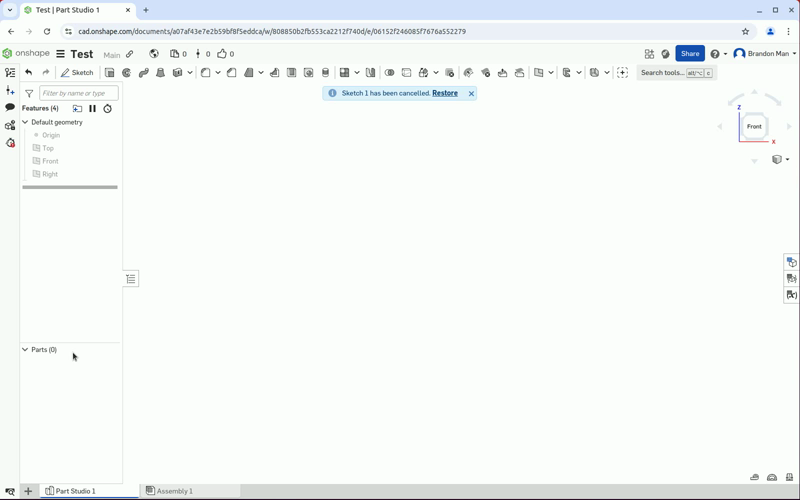
key(shift+s)
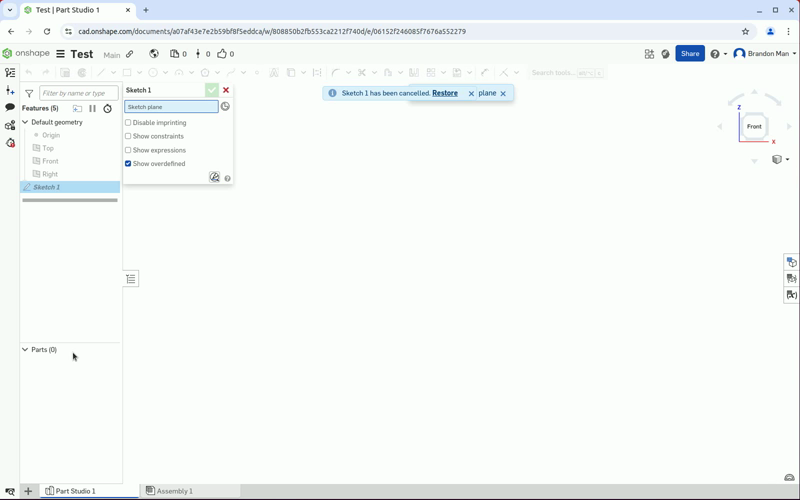
mouse_move(73, 163)
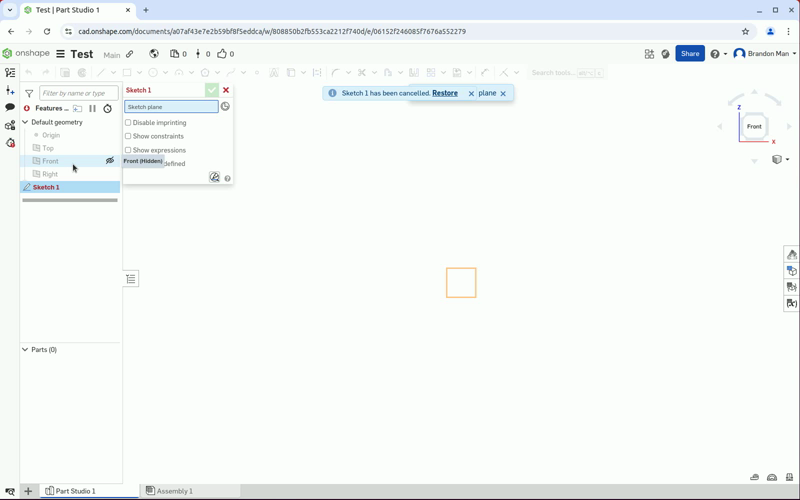
click(73, 163)
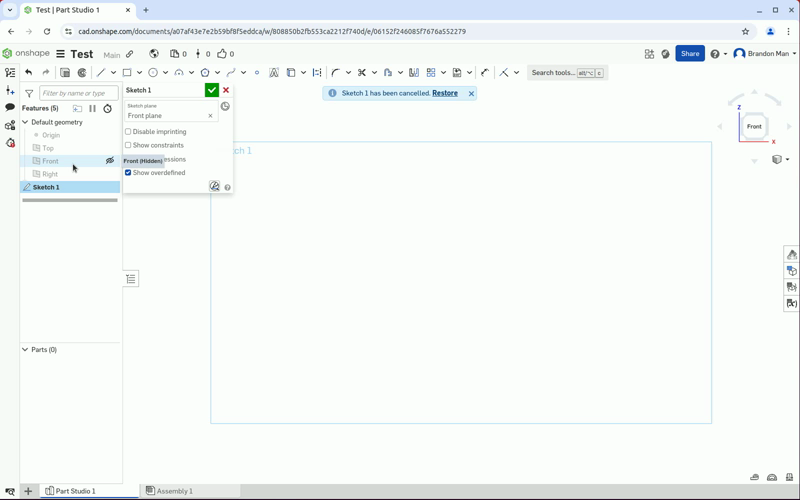
mouse_move(73, 352)
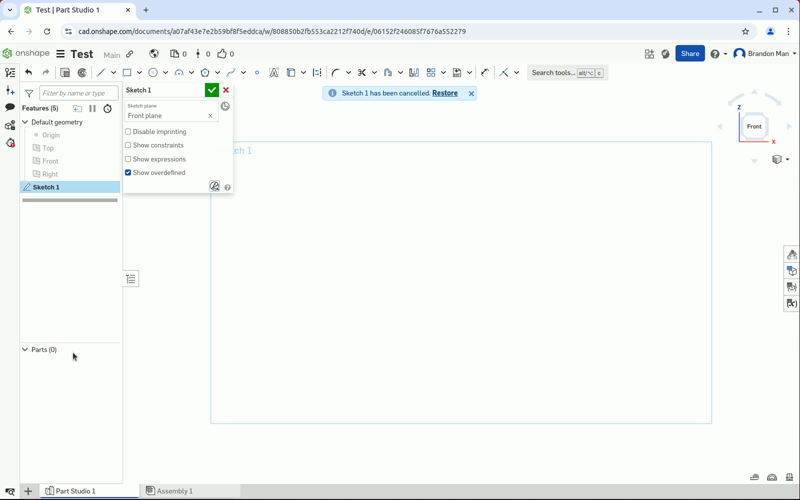
key(y)
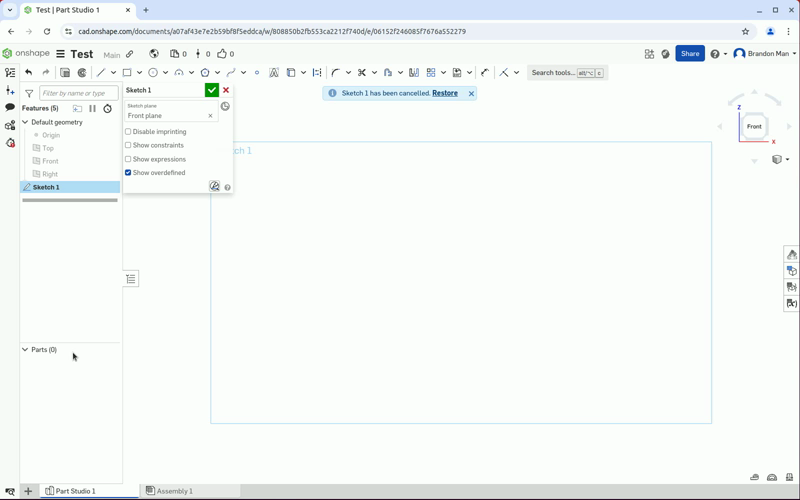
key(l)
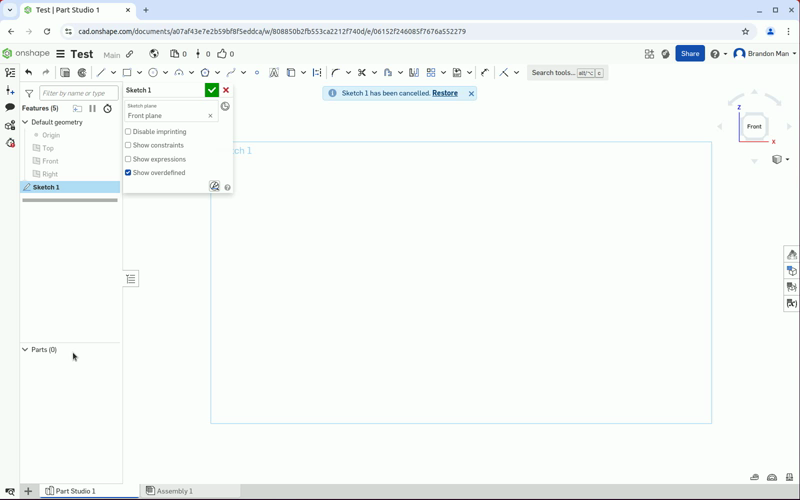
key_down(shift)
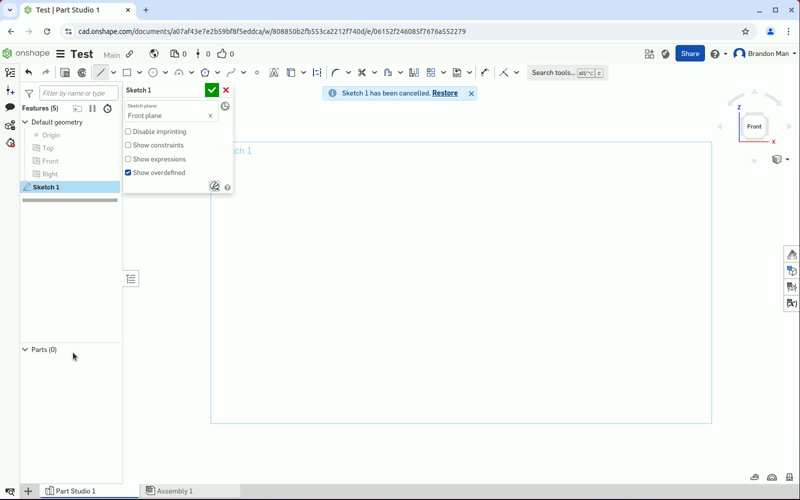
mouse_move(350, 335)
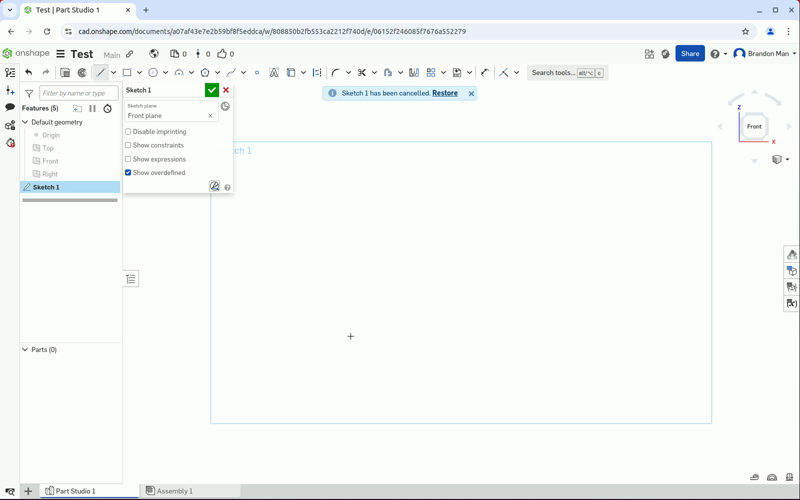
click(350, 335)
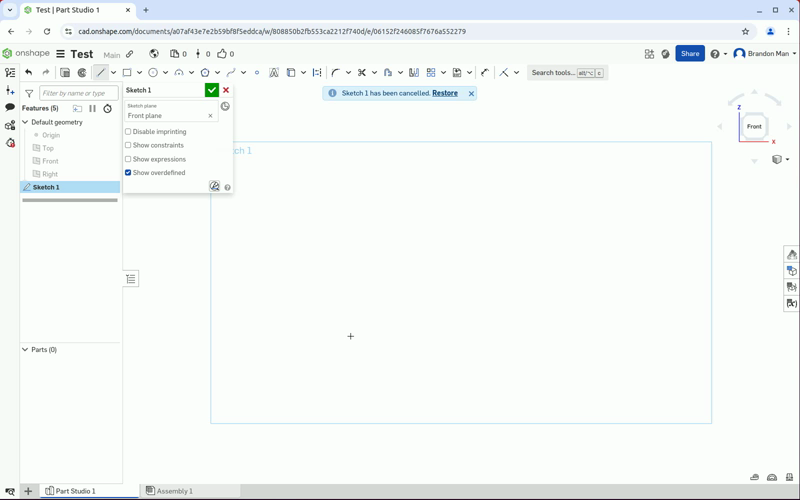
key_up(shift)
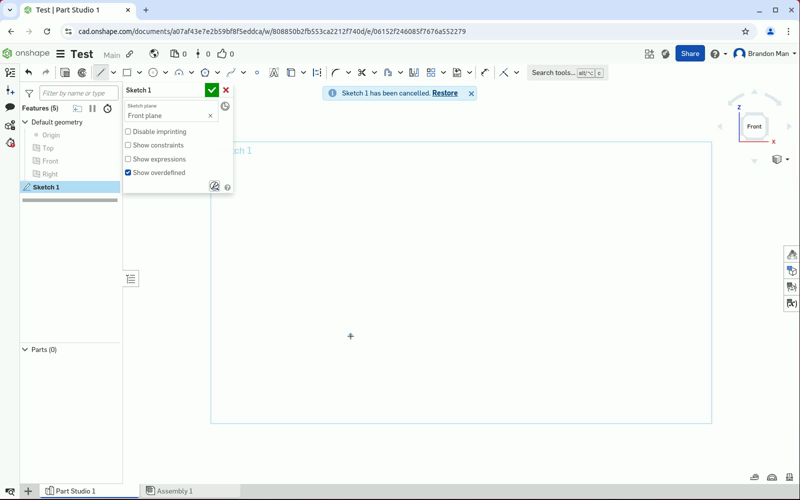
key_down(shift)
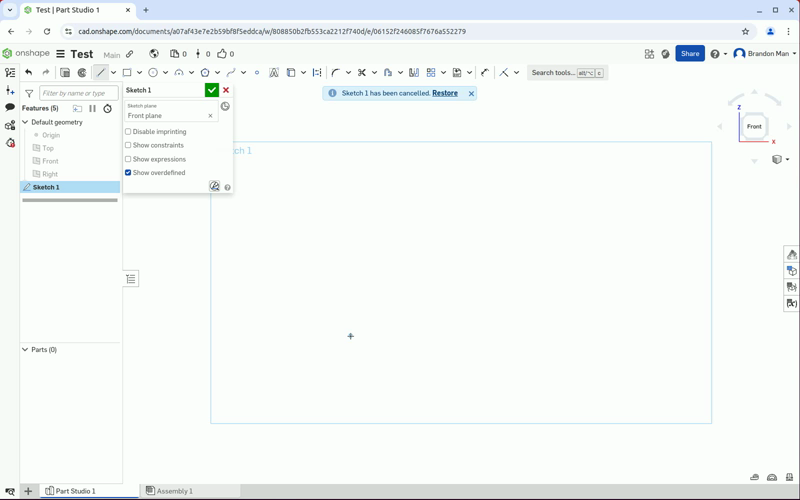
mouse_move(570, 335)
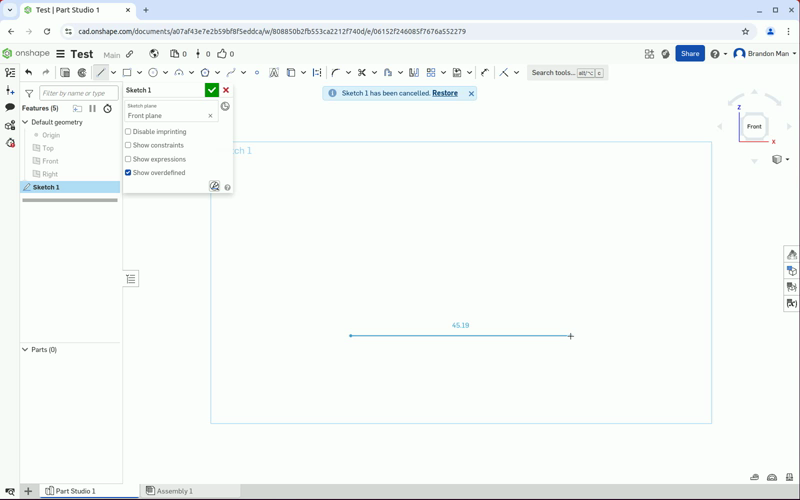
click(570, 335)
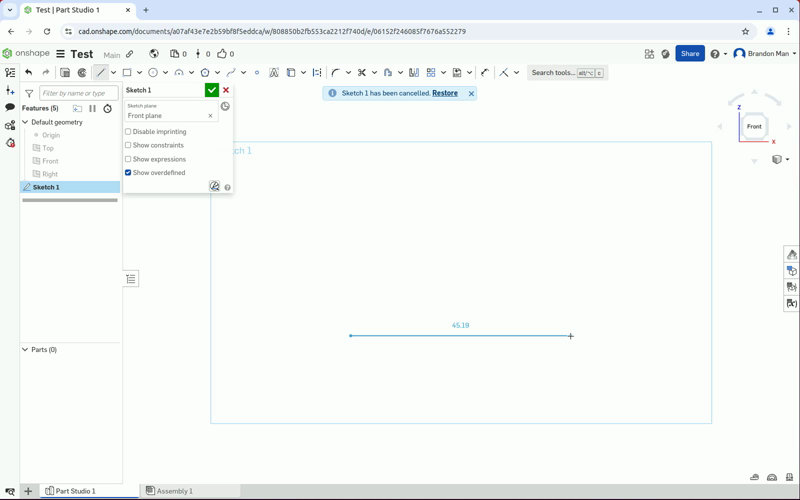
key_up(shift)
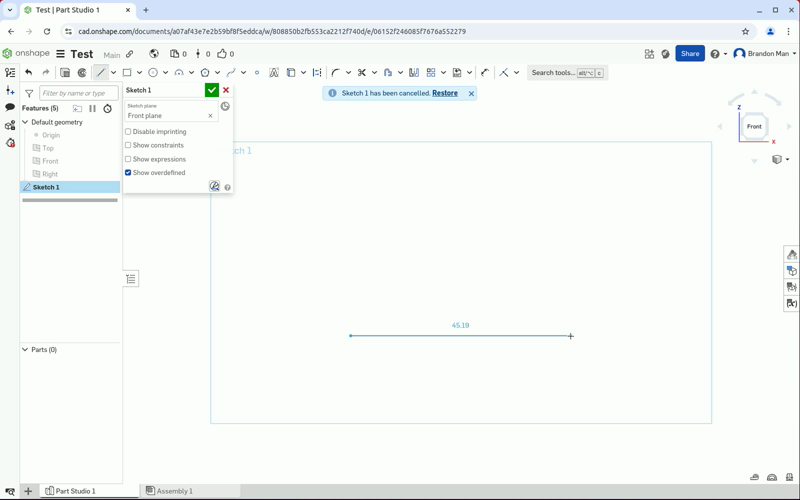
key_down(shift)
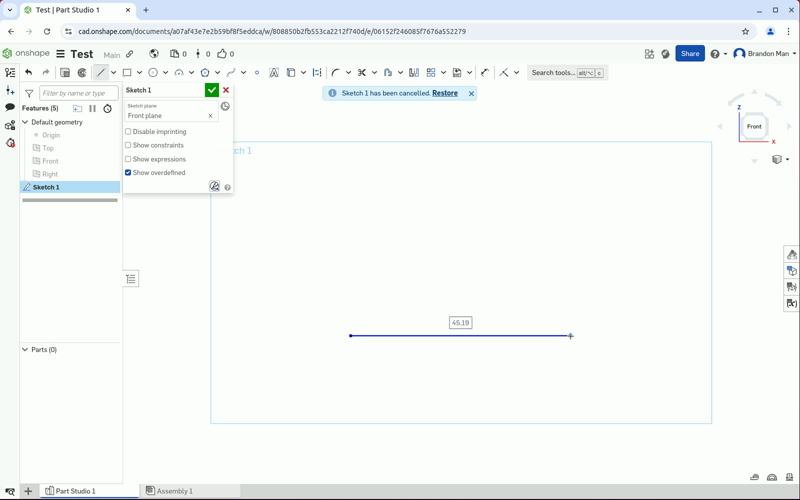
mouse_move(570, 226)
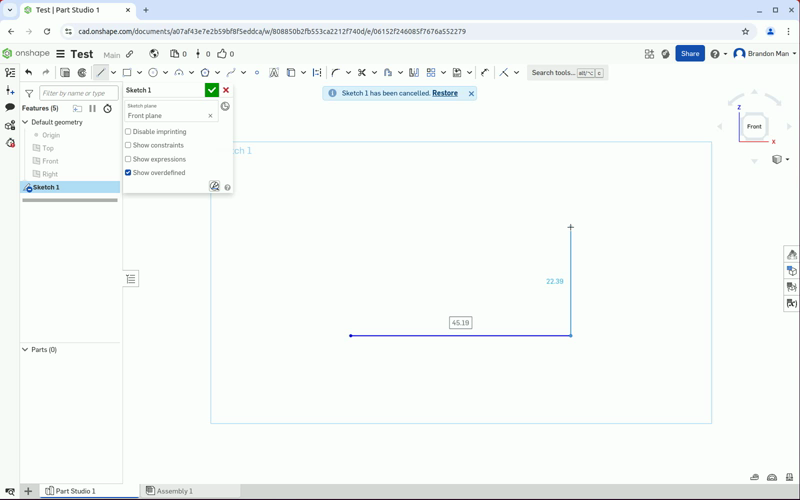
click(570, 226)
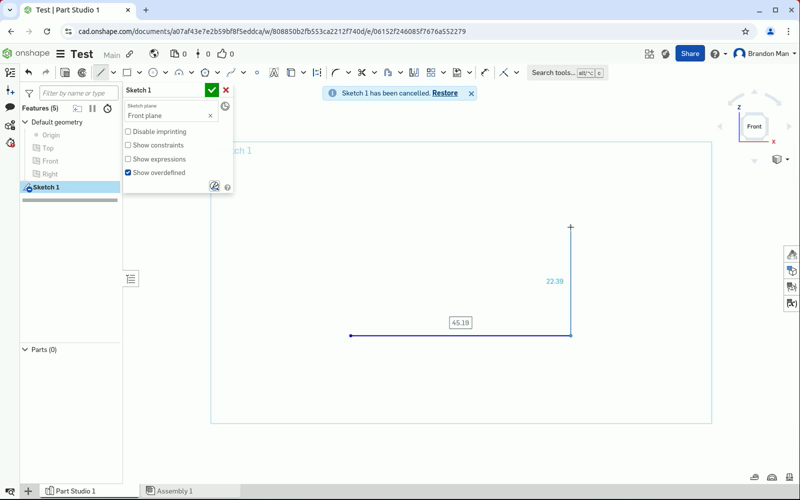
key_up(shift)
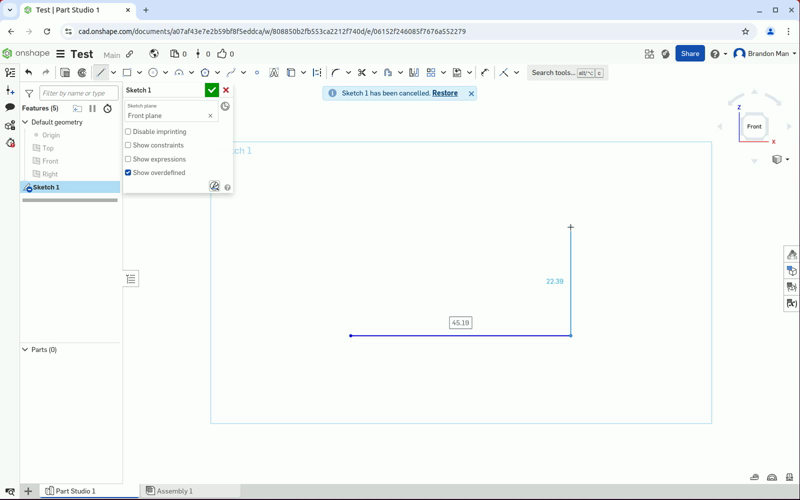
key_down(shift)
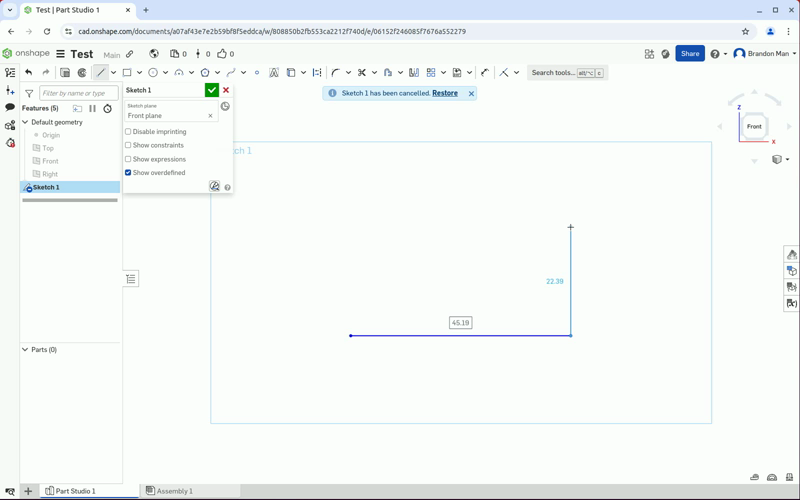
mouse_move(350, 226)
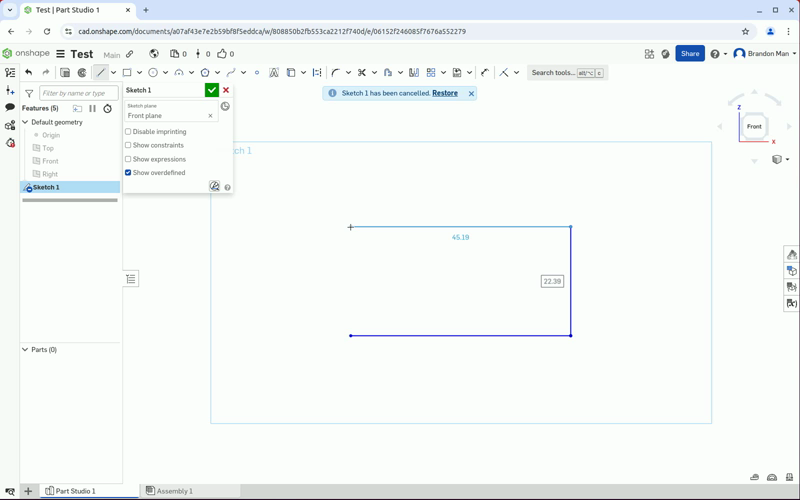
click(350, 226)
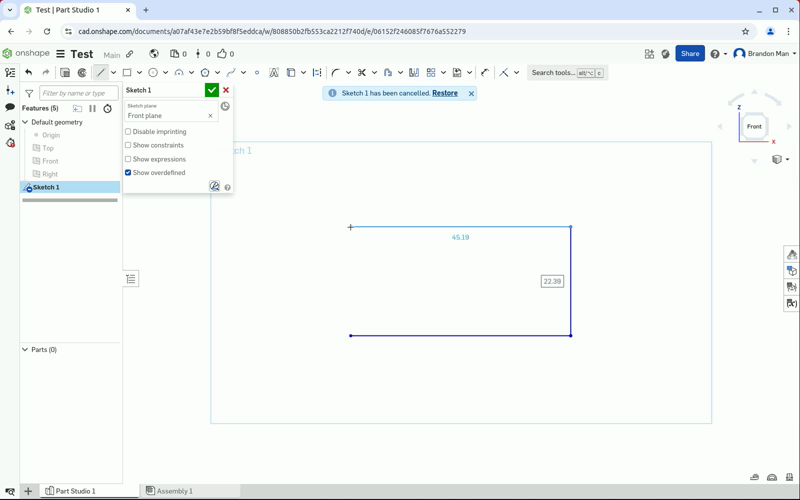
key_up(shift)
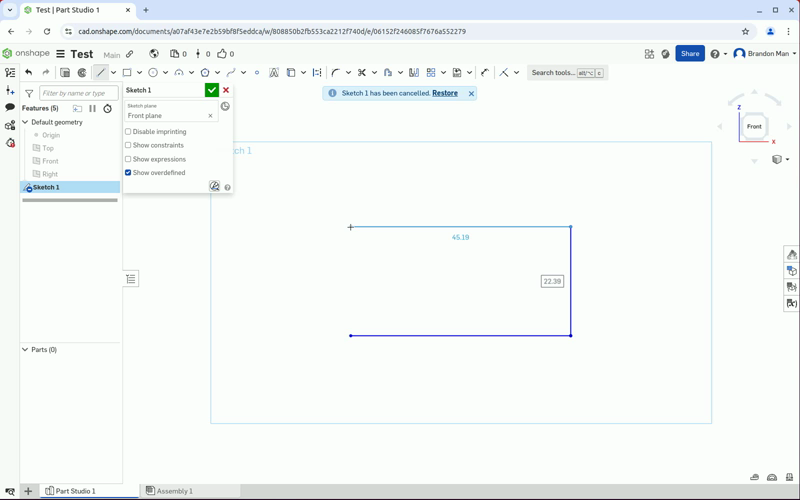
key_down(shift)
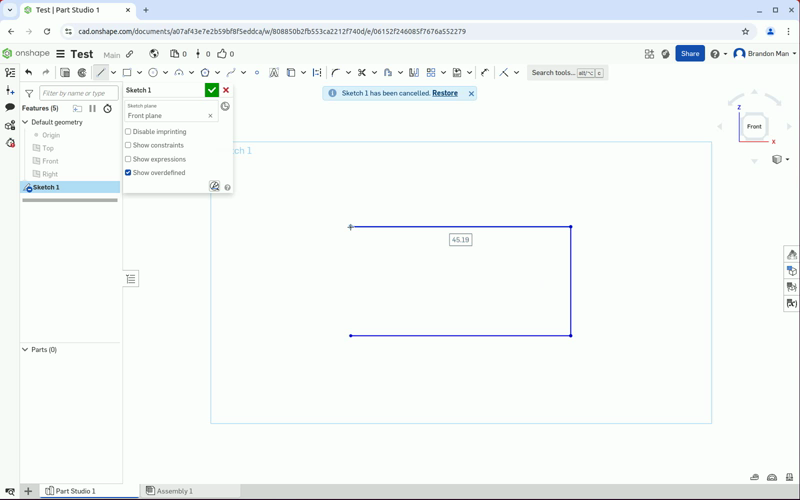
mouse_move(350, 335)
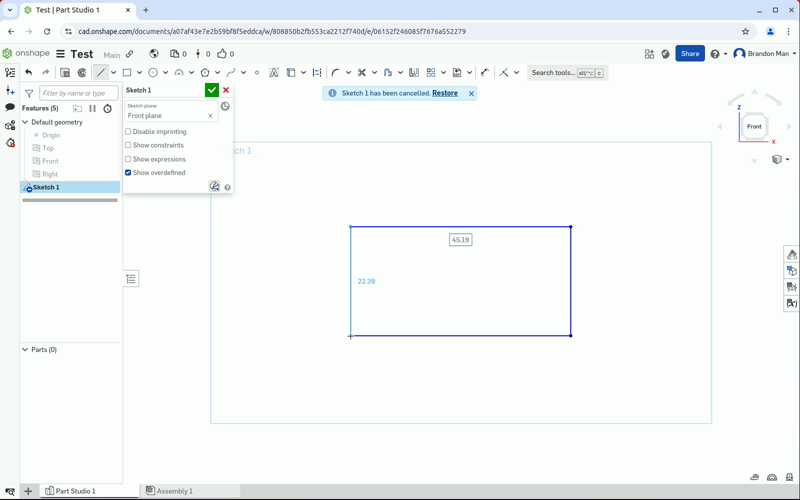
key_up(shift)
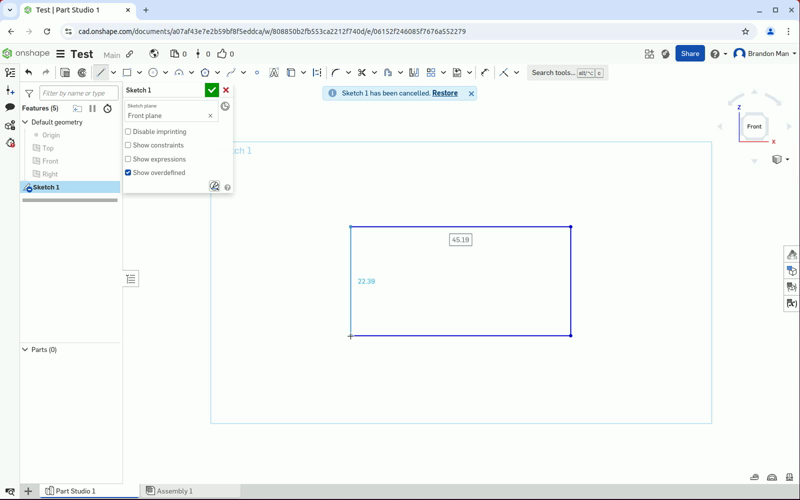
click(350, 335)
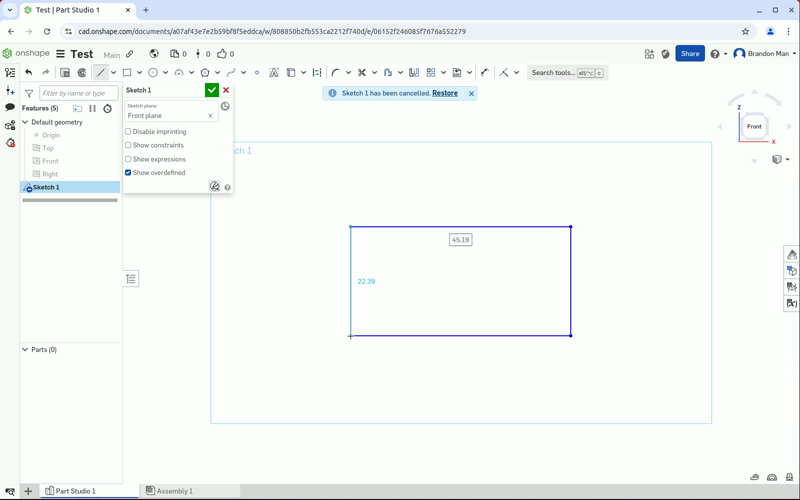
key(esc)
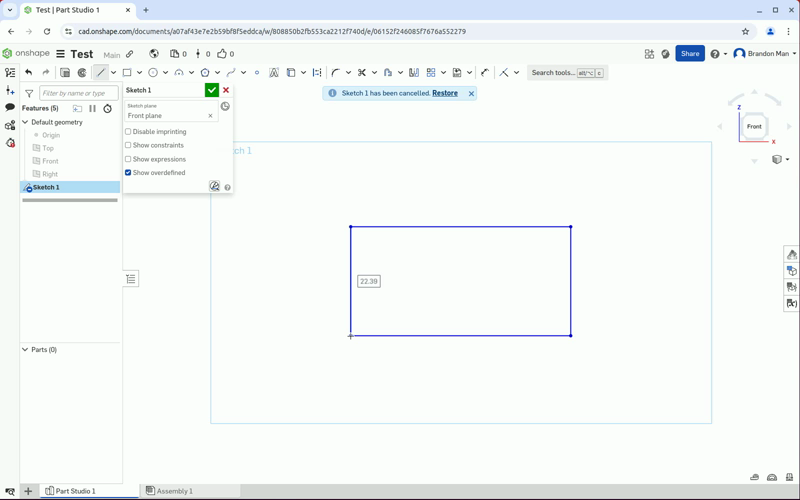
mouse_move(530, 280)
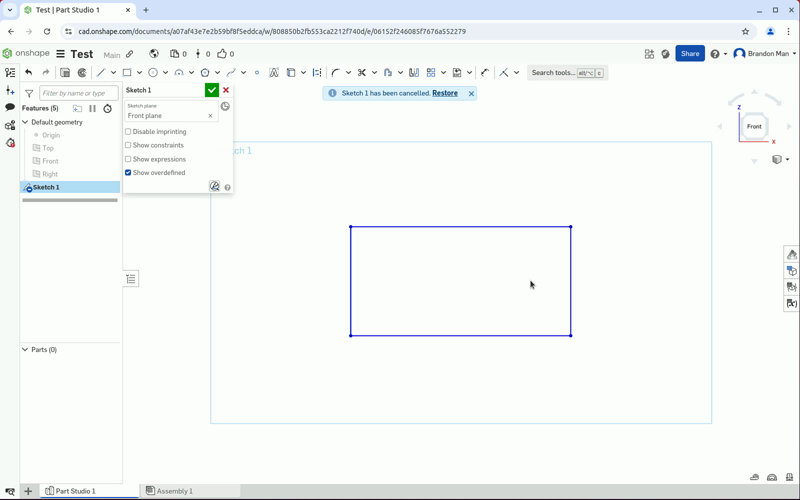
click(530, 280)
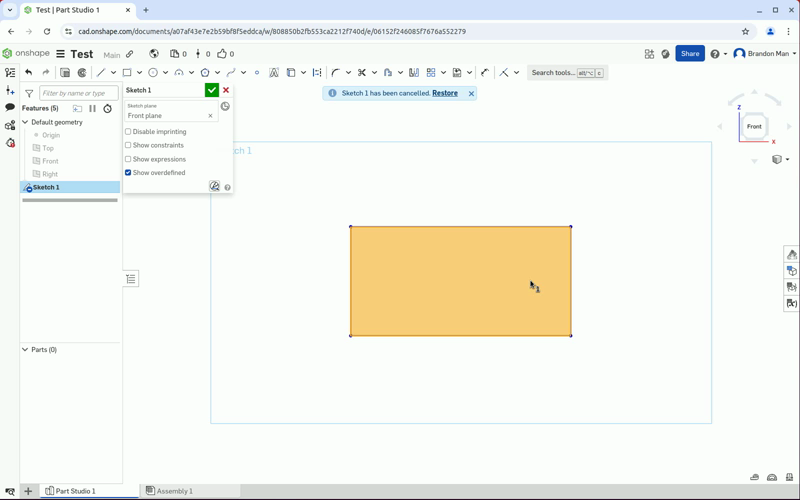
mouse_move(73, 352)
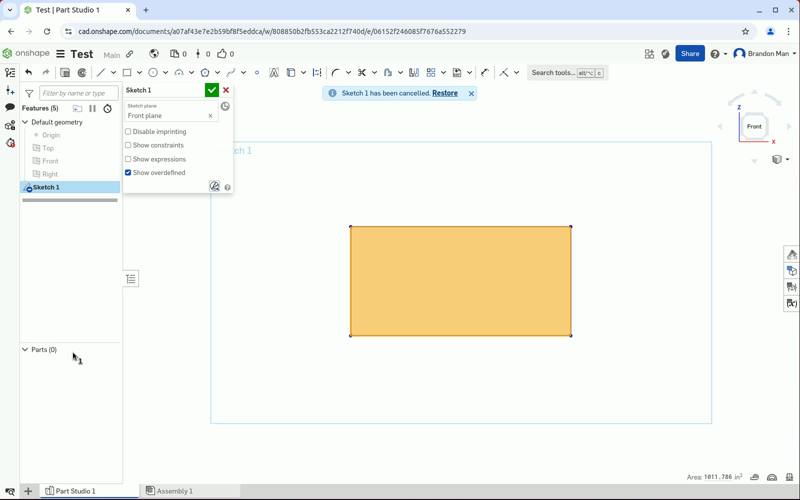
key(shift+y)
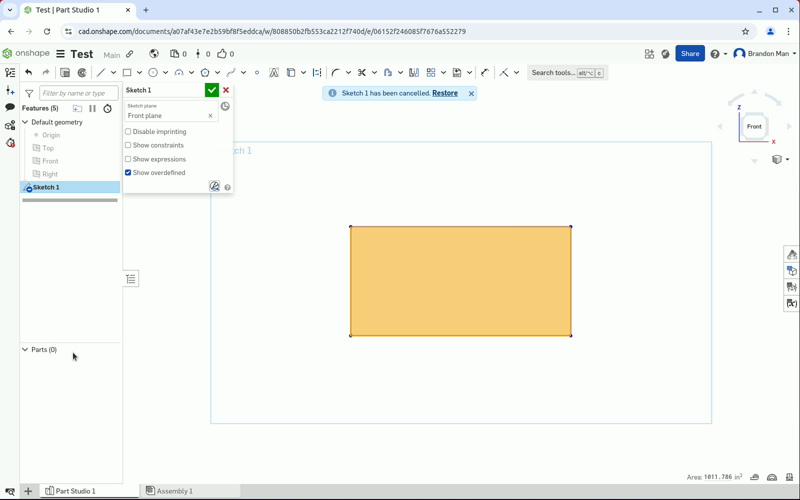
key(shift+e)
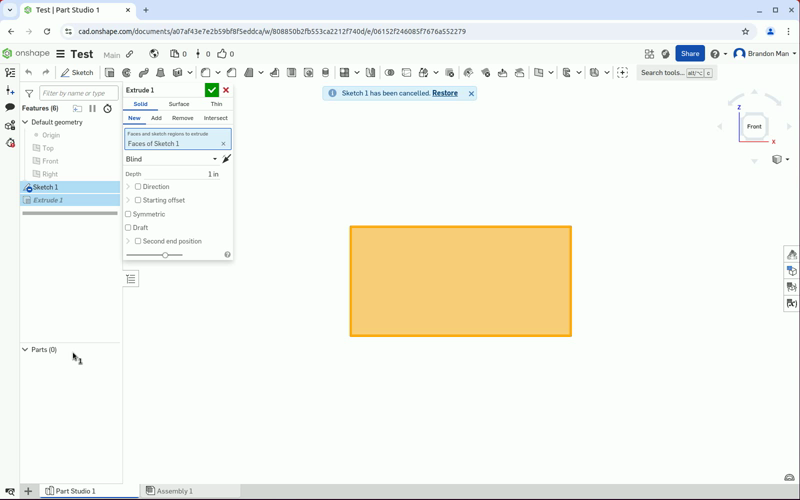
mouse_move(143, 106)
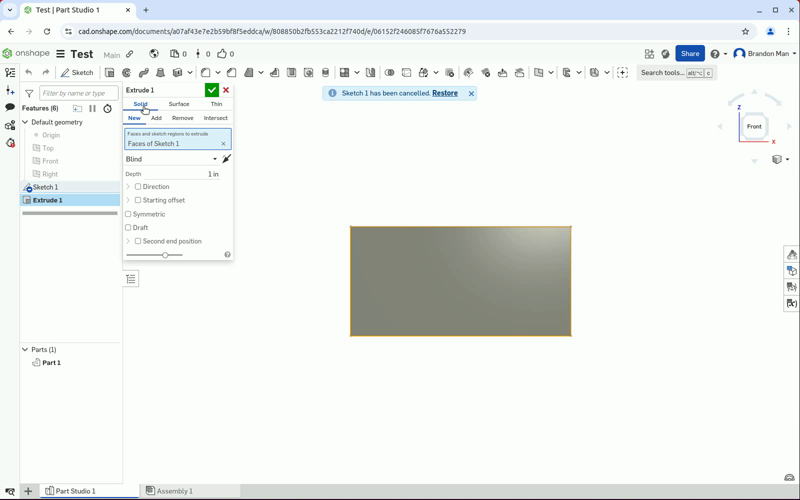
click(143, 106)
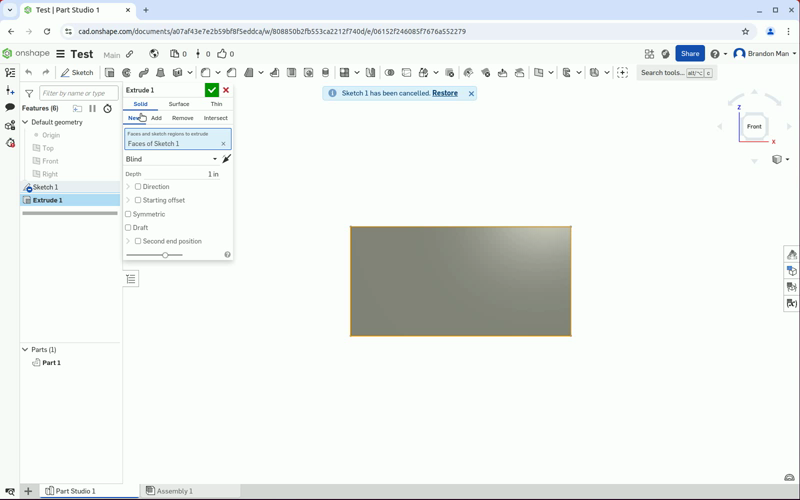
mouse_move(137, 120)
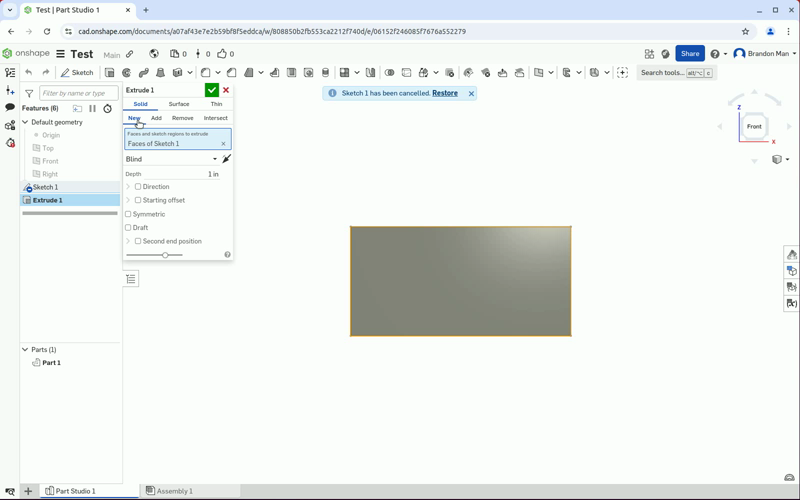
click(137, 120)
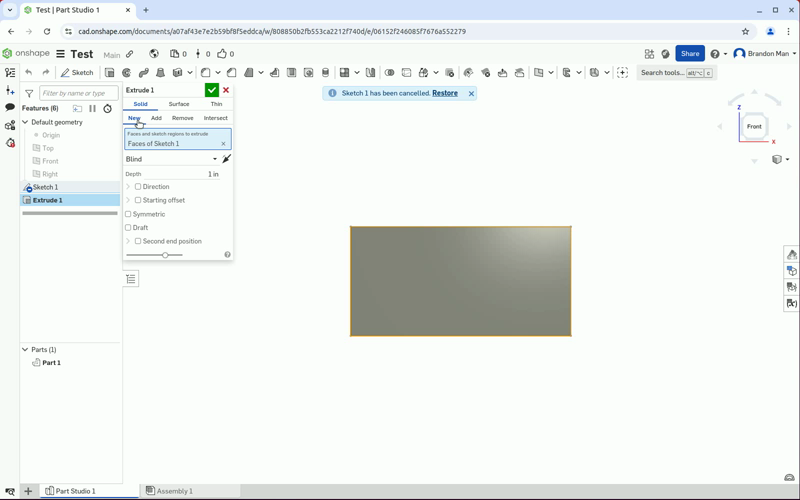
key(tab, 4)
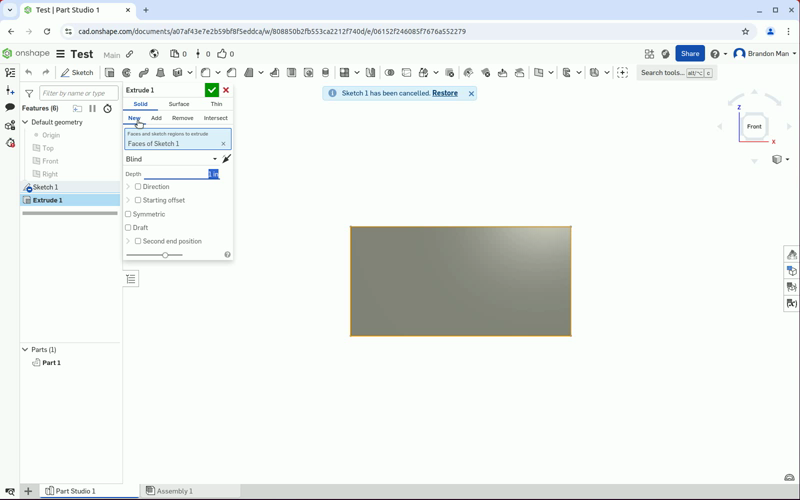
text(4.333)
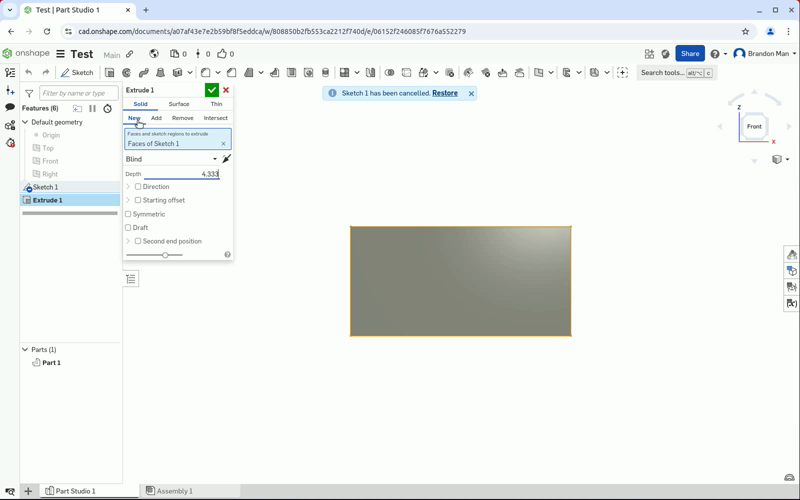
key(enter)
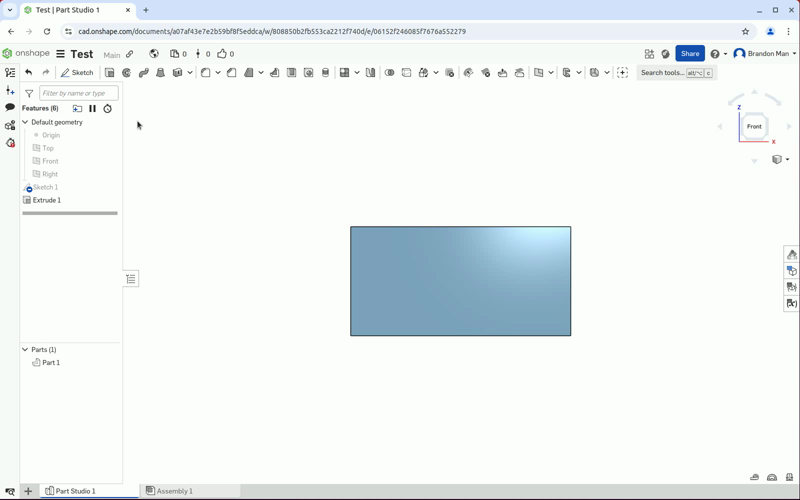
key(shift+h)
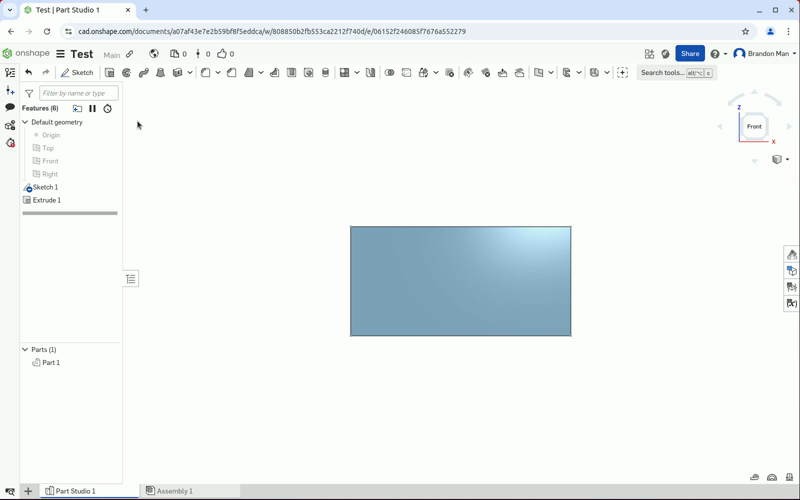
key(shift+h)
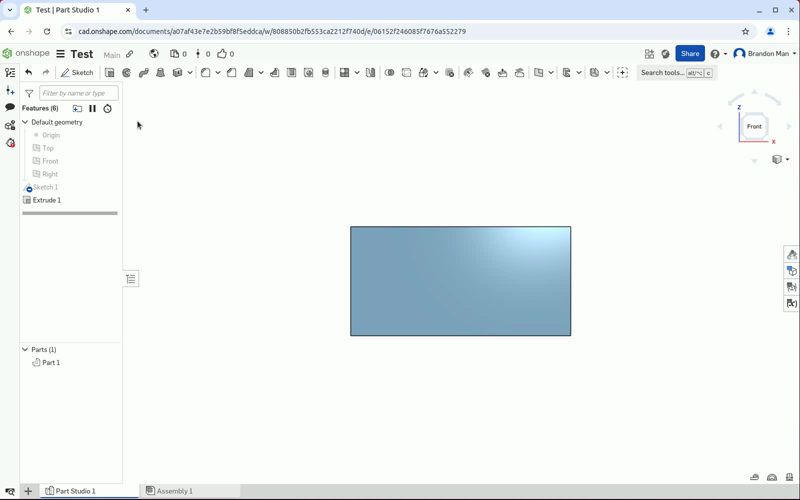
mouse_move(73, 189)
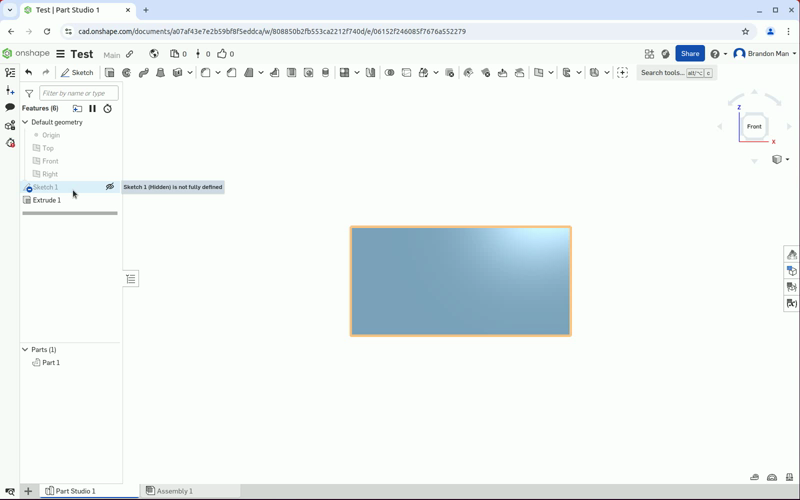
click(73, 189)
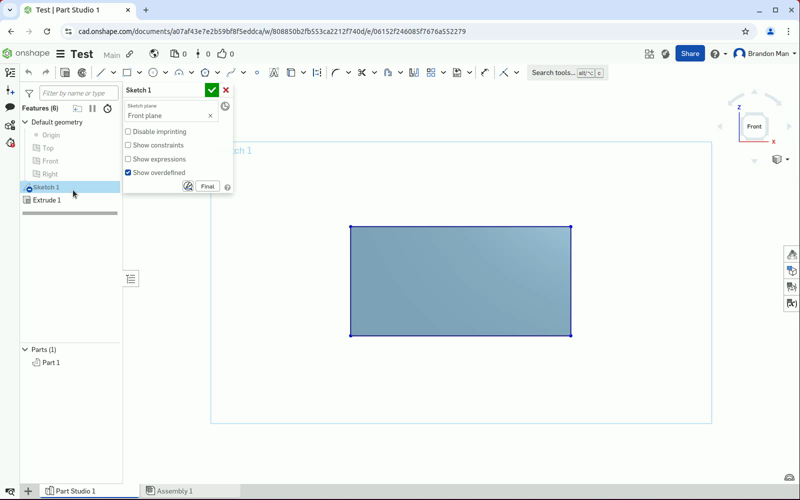
mouse_move(229, 92)
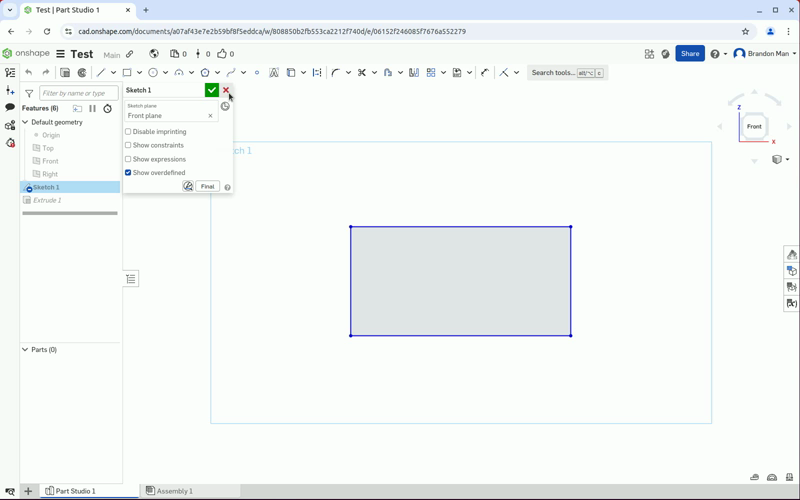
click(229, 92)
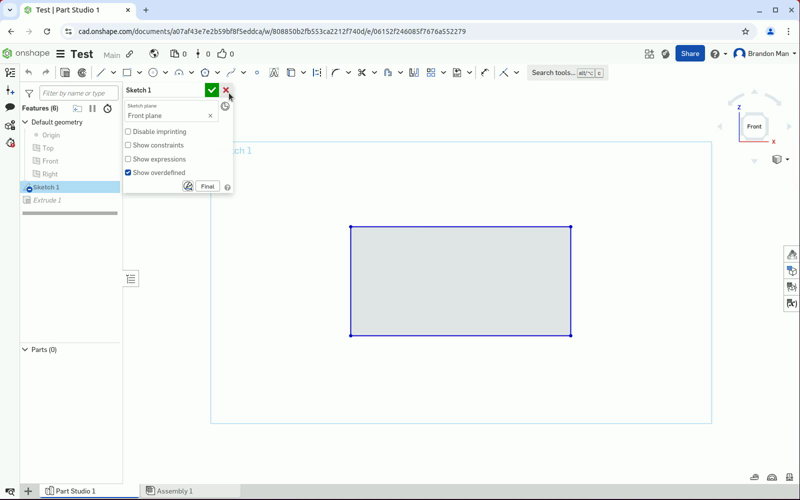
key(shift+s)
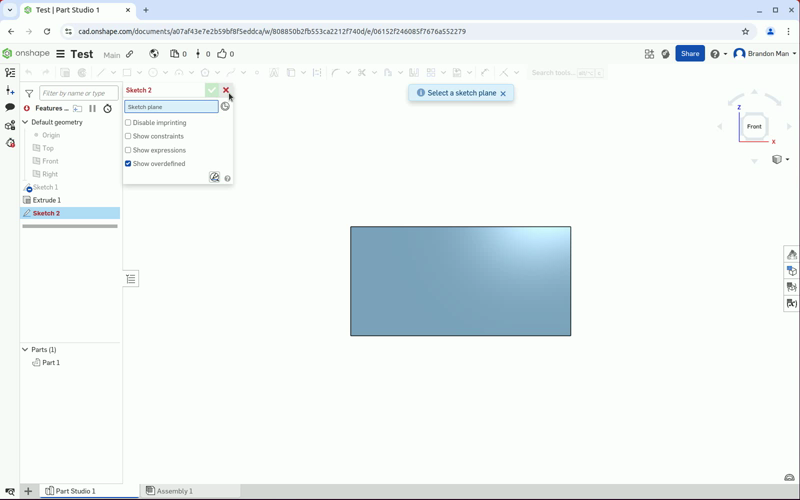
mouse_move(73, 163)
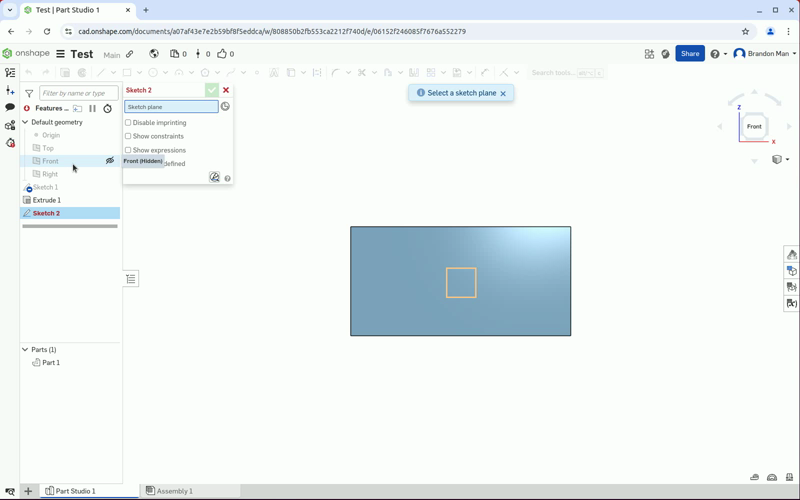
click(73, 163)
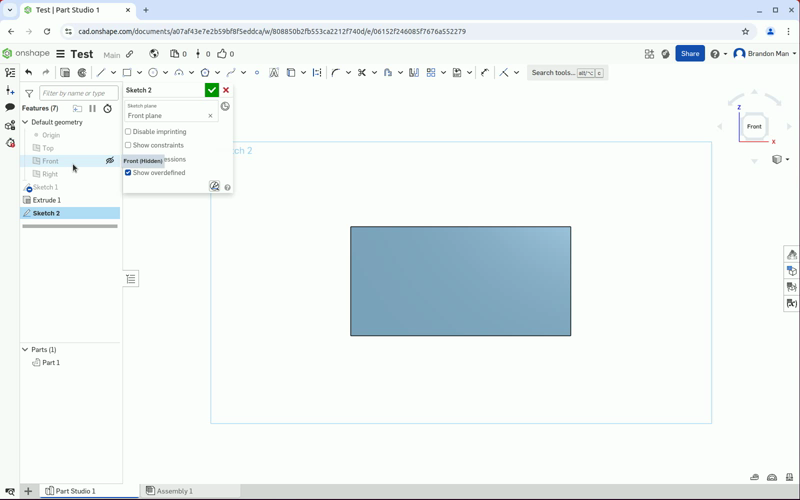
mouse_move(73, 352)
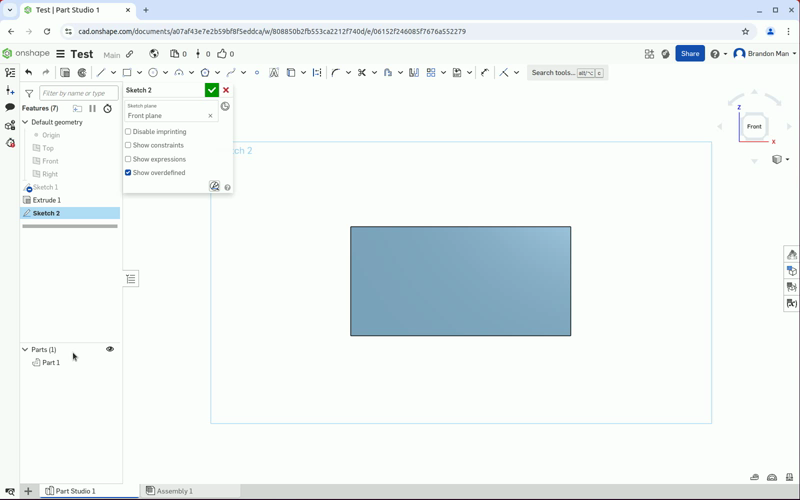
key(y)
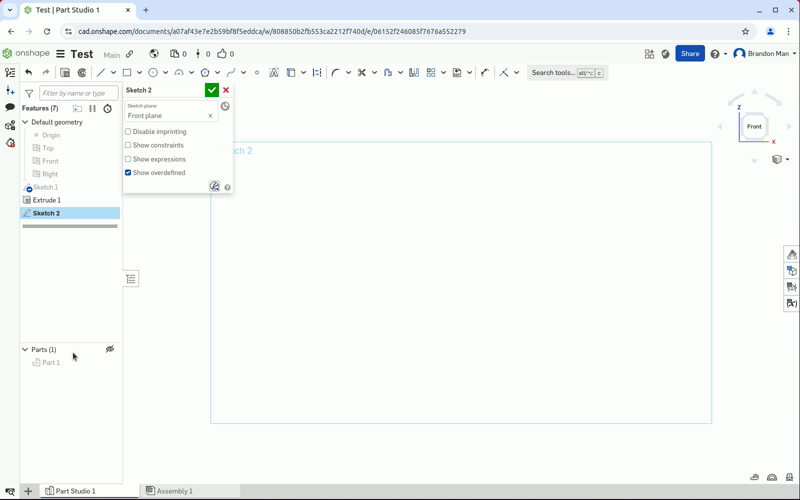
key(l)
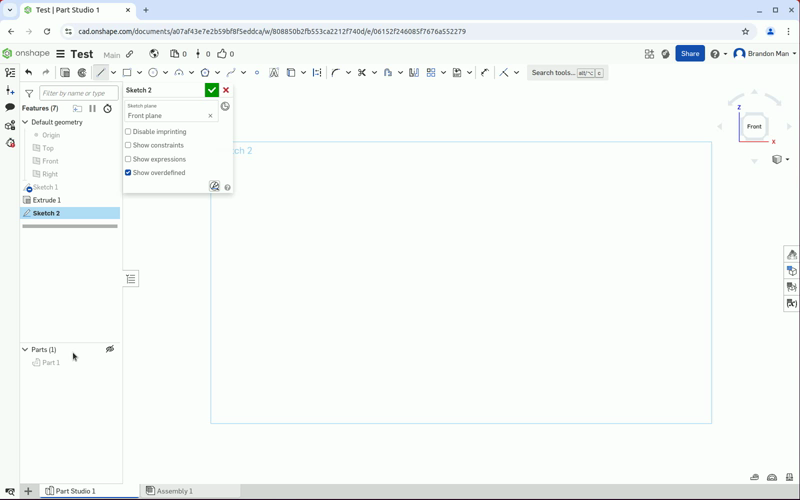
key_down(shift)
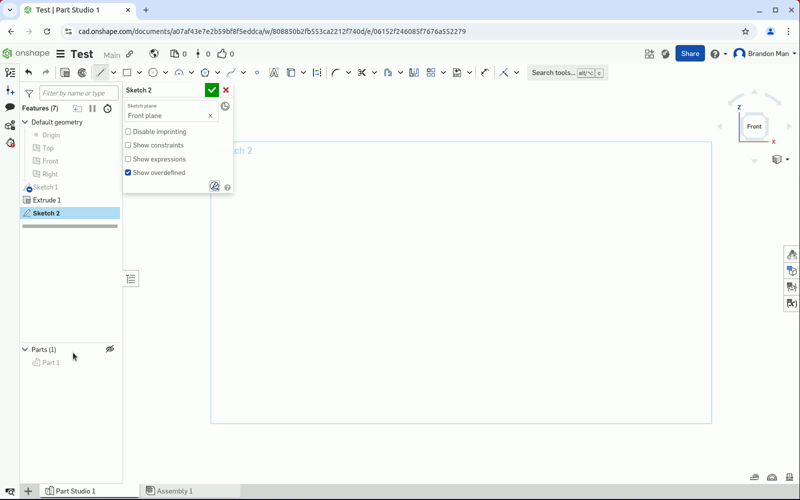
mouse_move(495, 332)
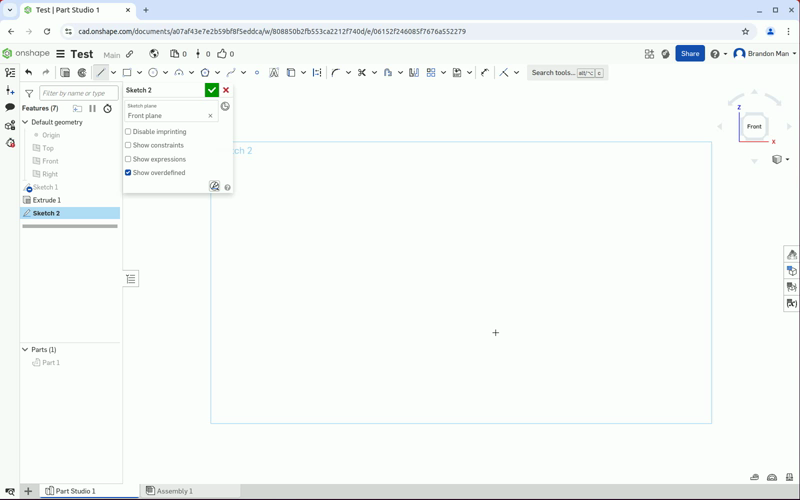
click(495, 332)
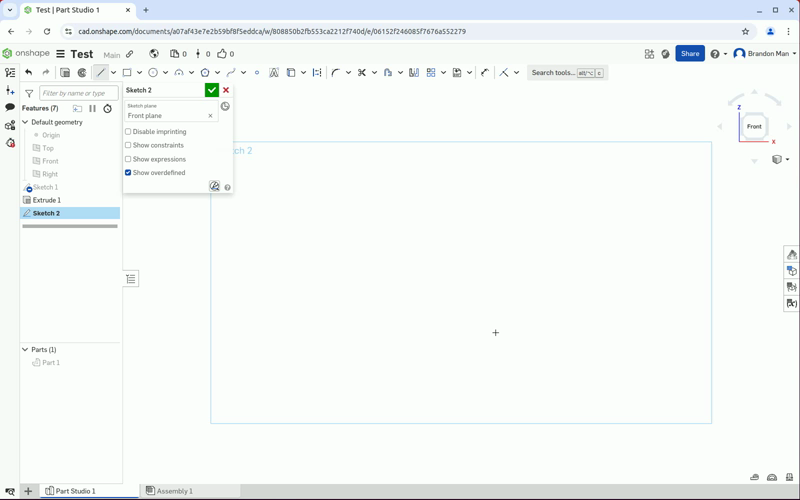
key_up(shift)
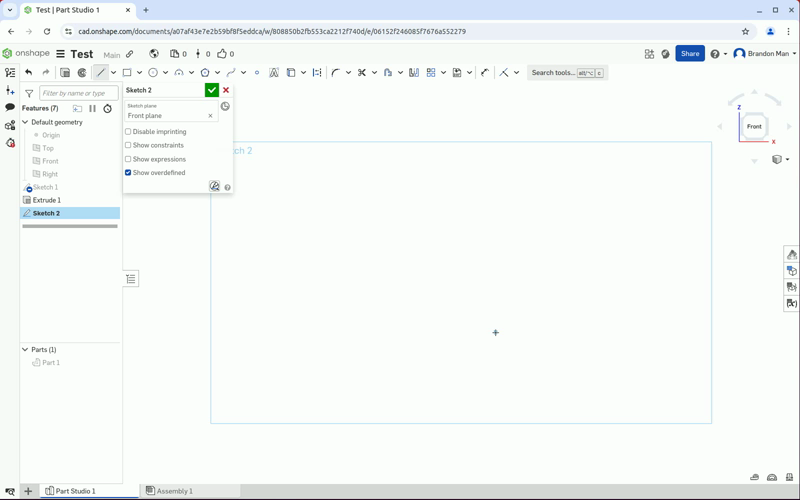
key_down(shift)
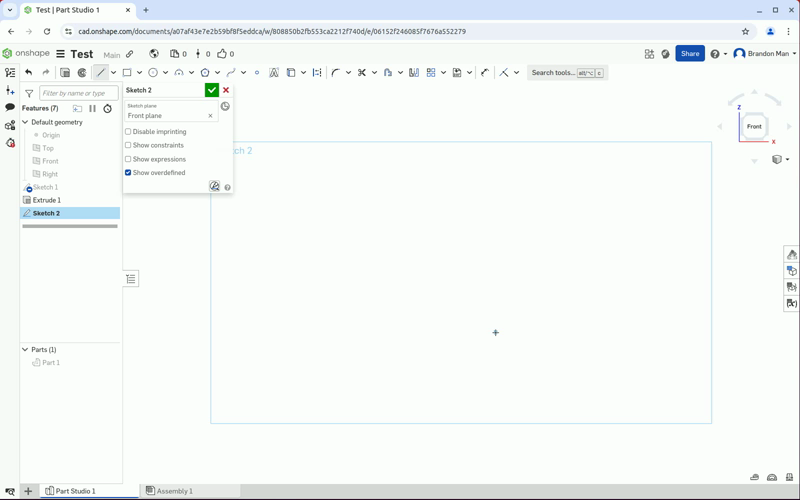
mouse_move(572, 332)
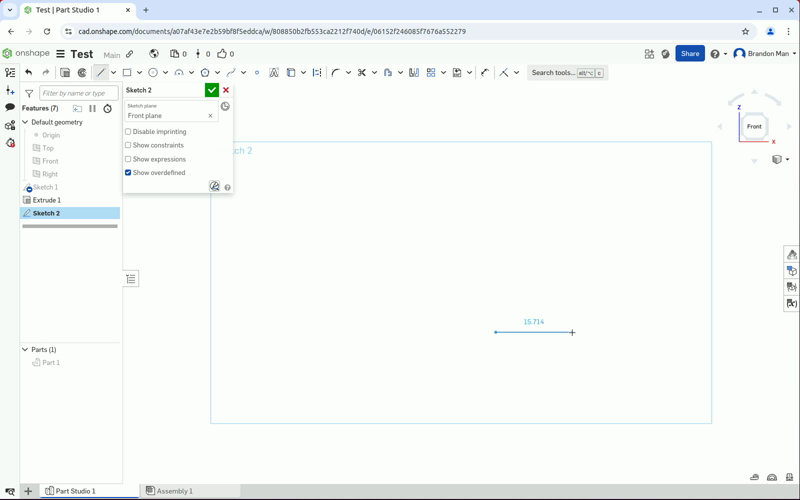
click(572, 332)
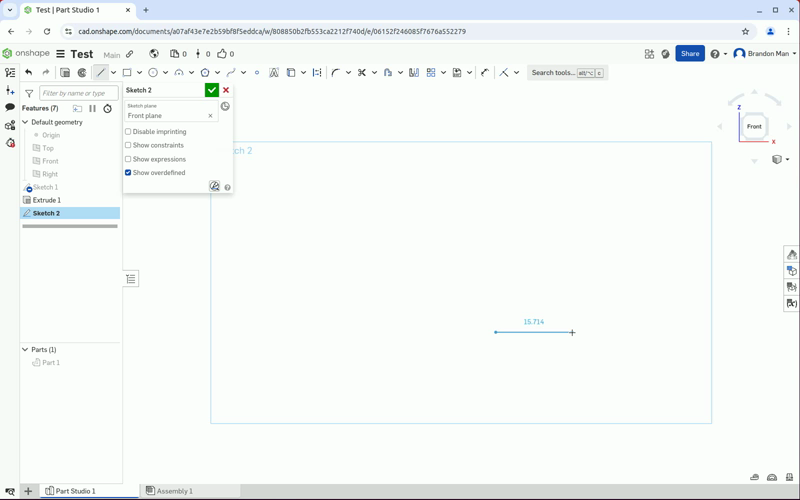
key_up(shift)
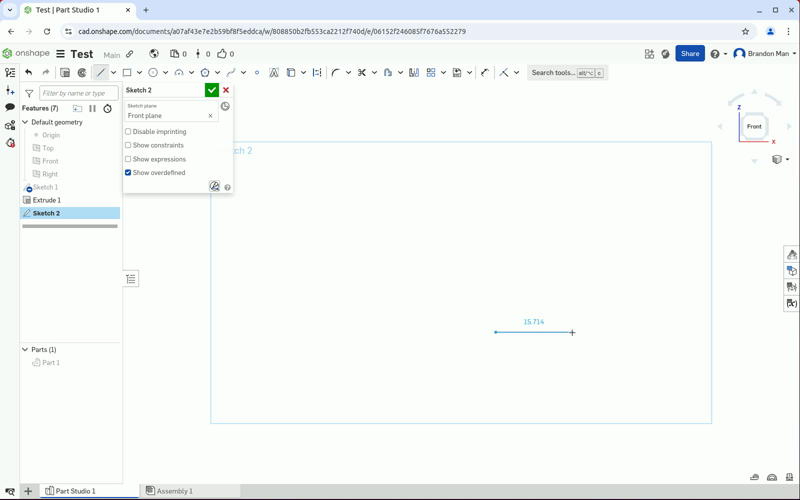
key_down(shift)
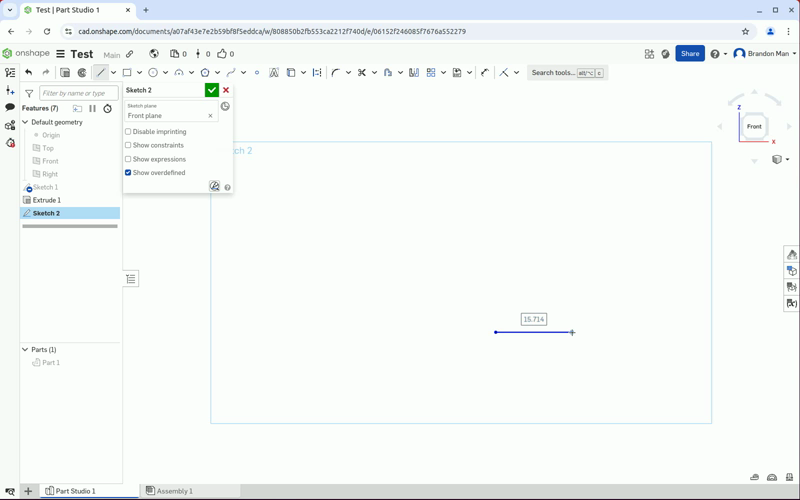
mouse_move(572, 226)
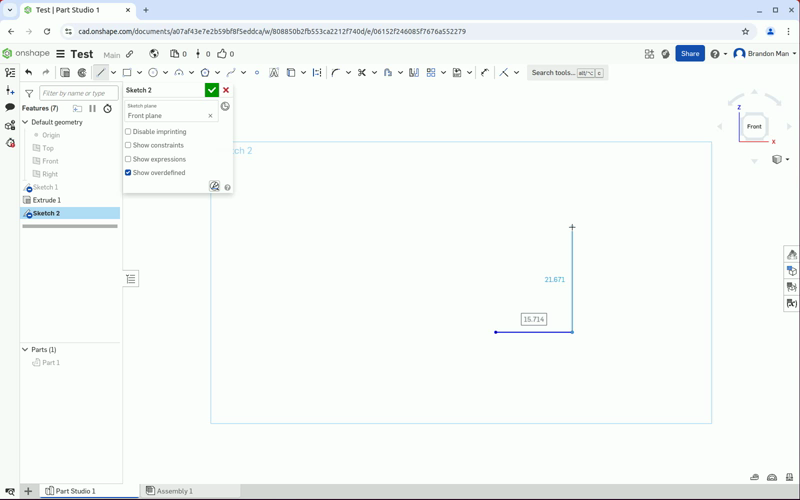
click(572, 226)
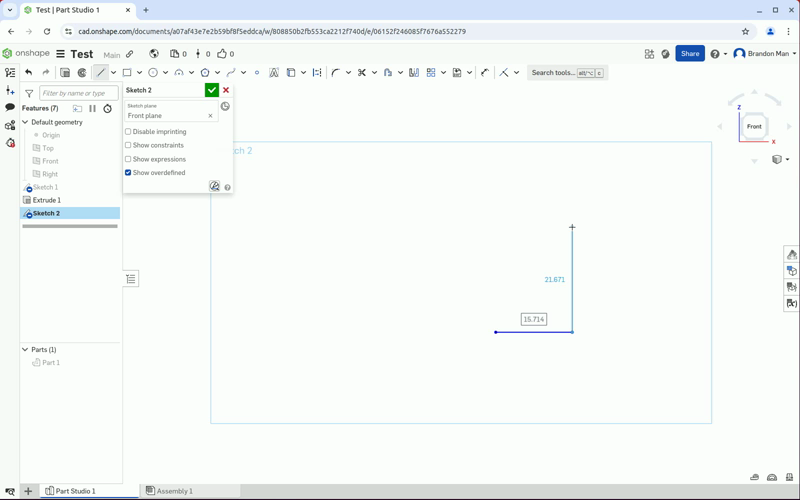
key_up(shift)
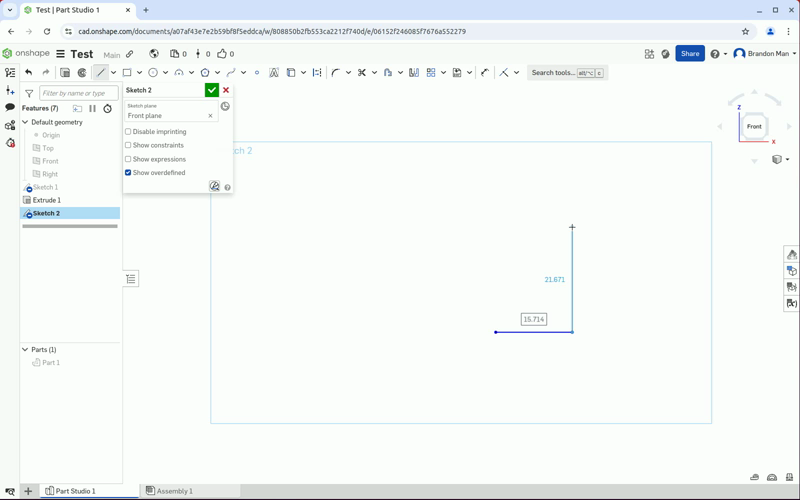
key_down(shift)
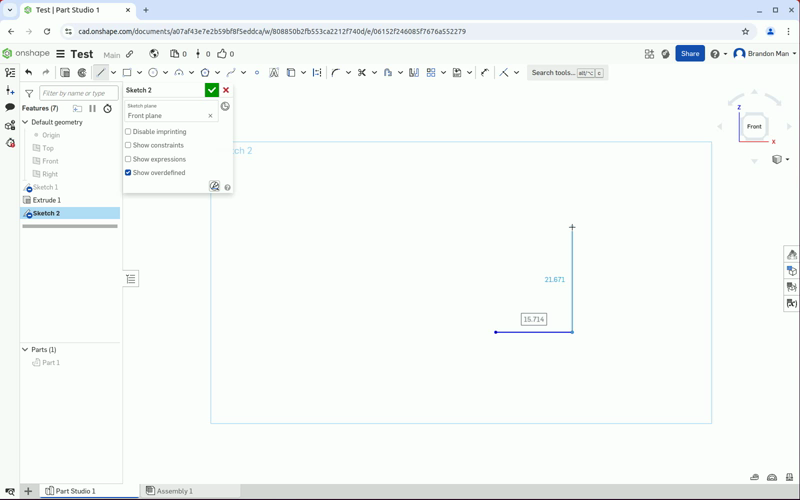
mouse_move(589, 226)
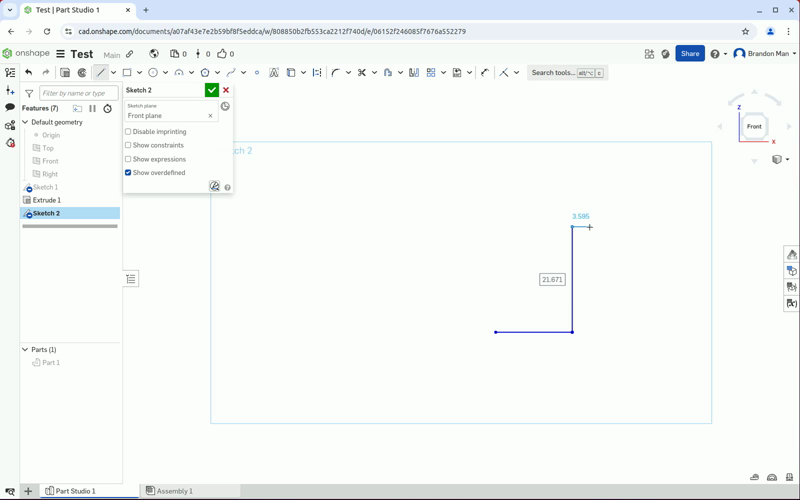
mouse_move(523, 226)
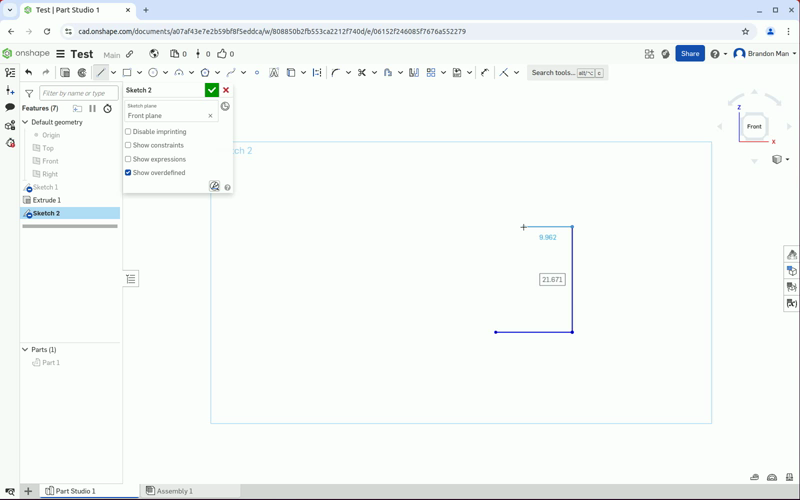
click(523, 226)
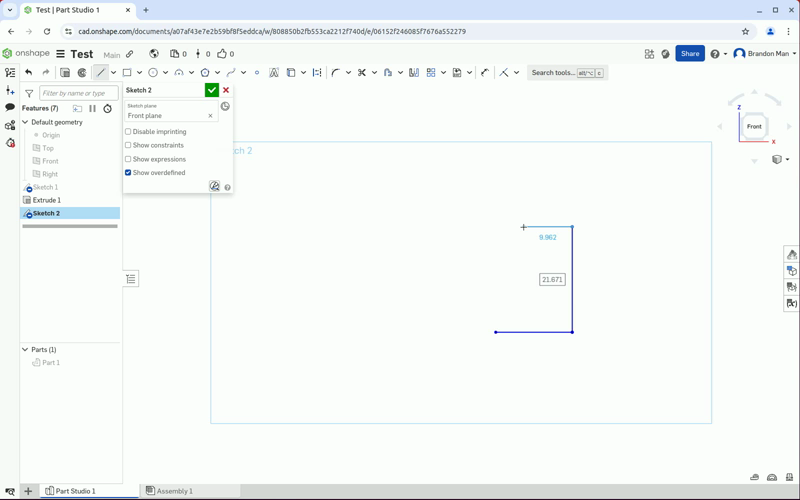
key_up(shift)
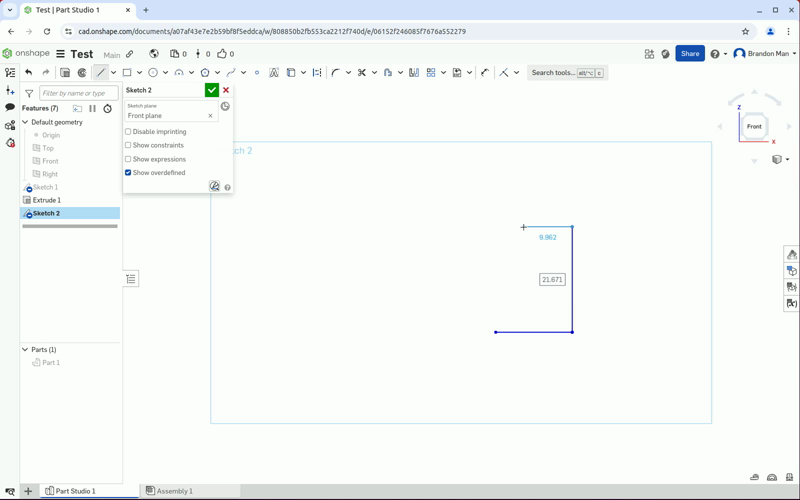
key_down(shift)
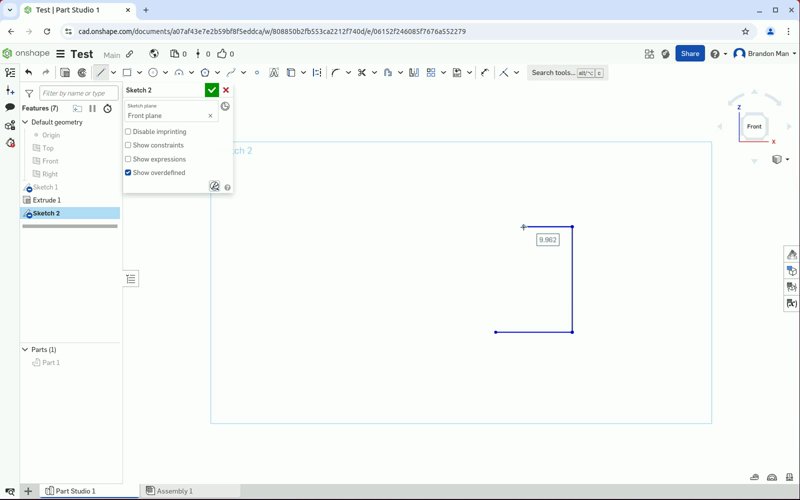
mouse_move(495, 332)
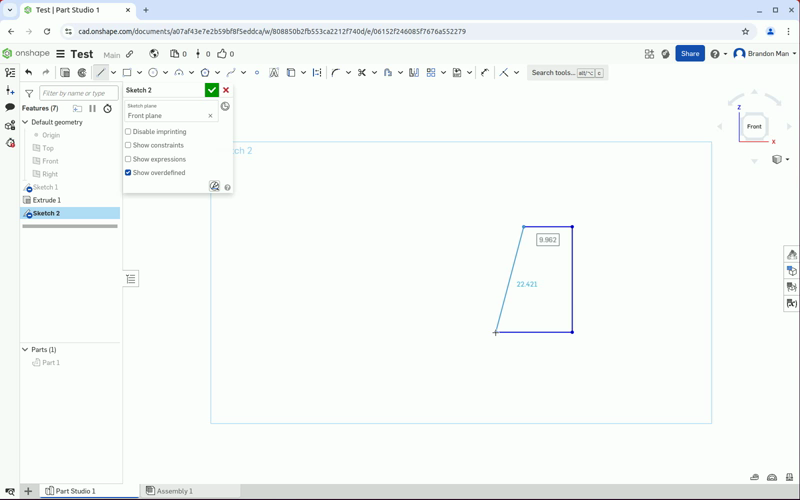
key_up(shift)
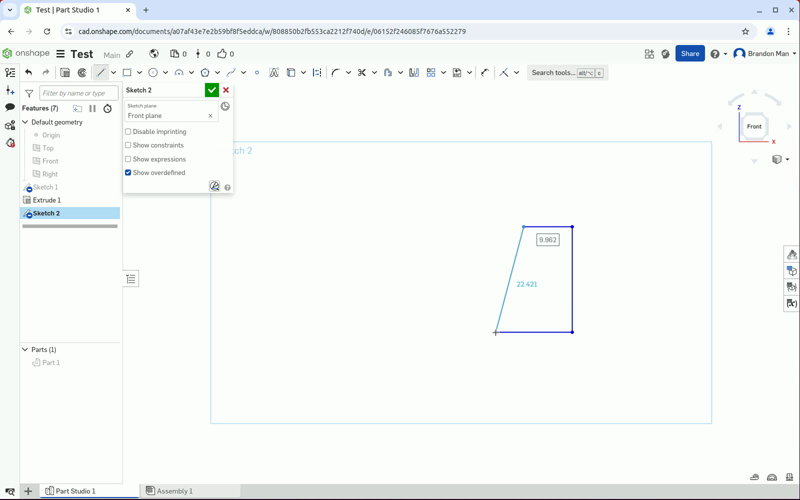
click(495, 332)
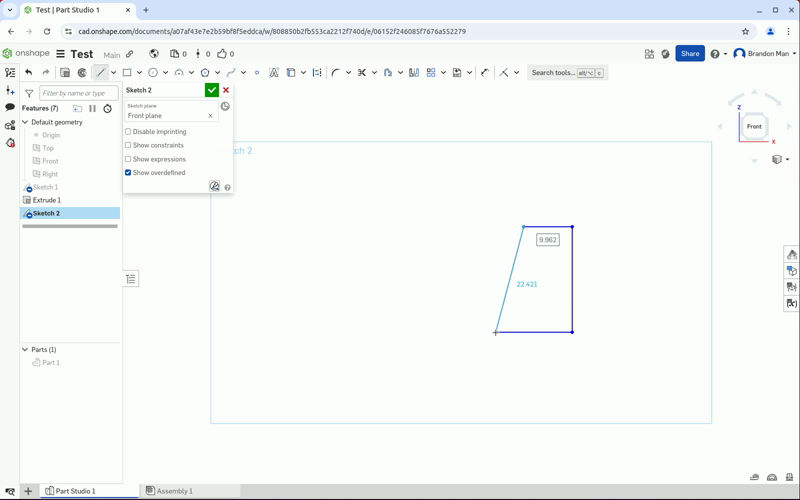
key(esc)
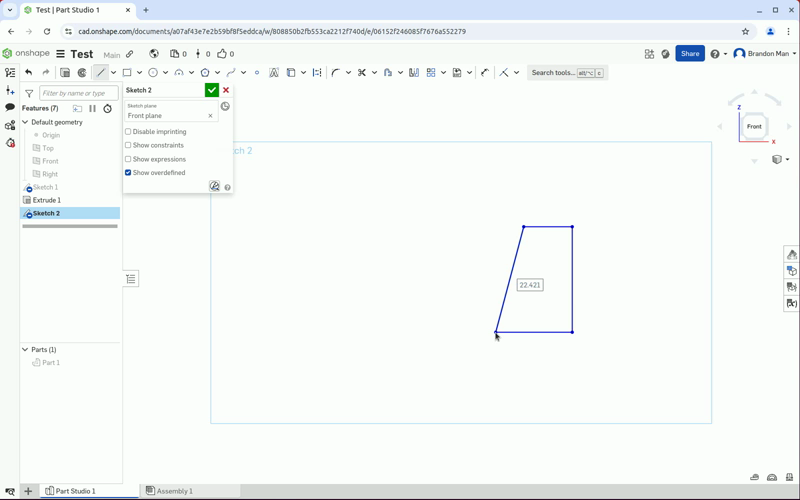
mouse_move(550, 312)
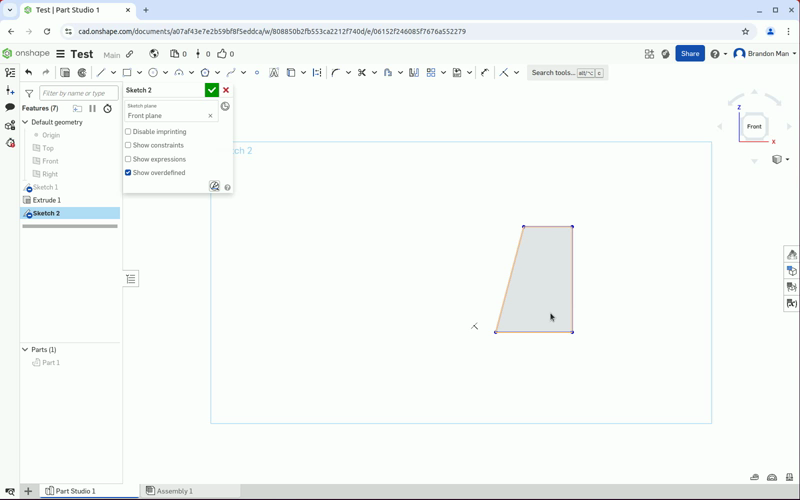
click(550, 312)
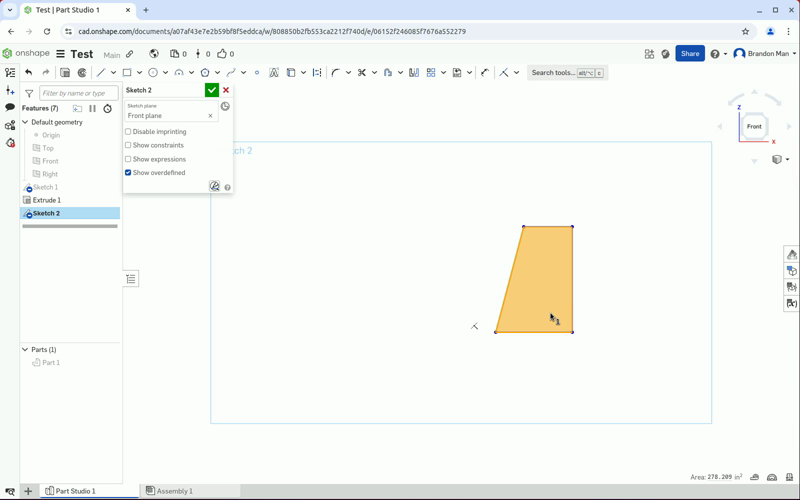
mouse_move(73, 352)
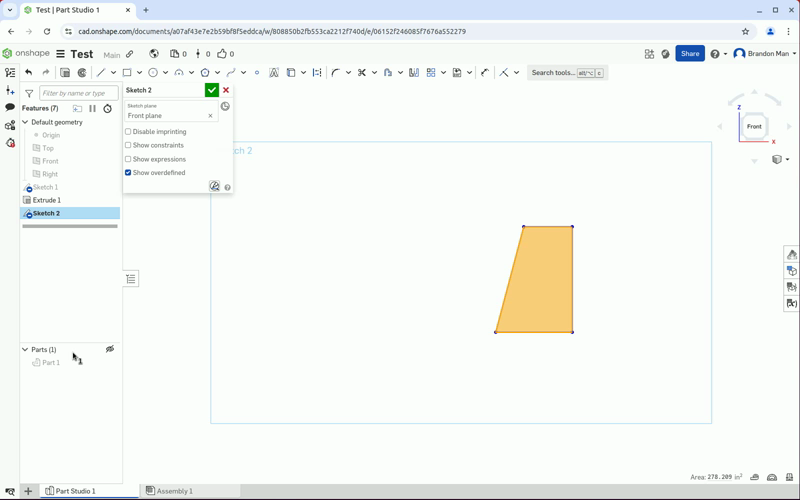
key(shift+y)
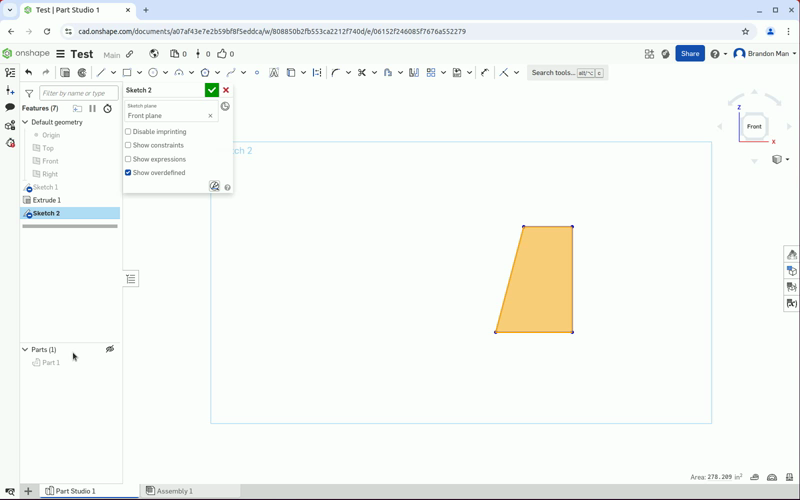
key(shift+e)
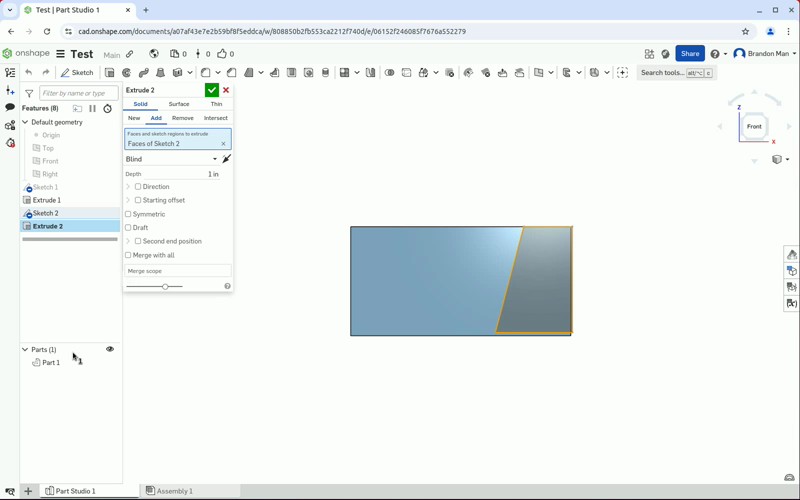
mouse_move(143, 106)
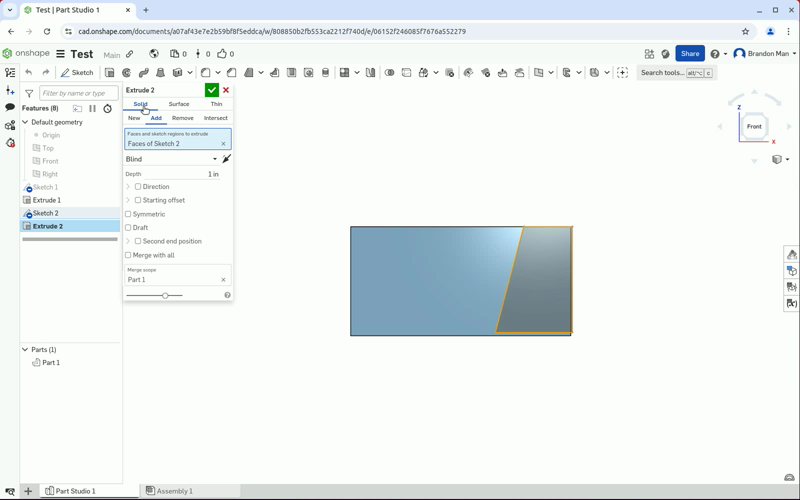
click(143, 106)
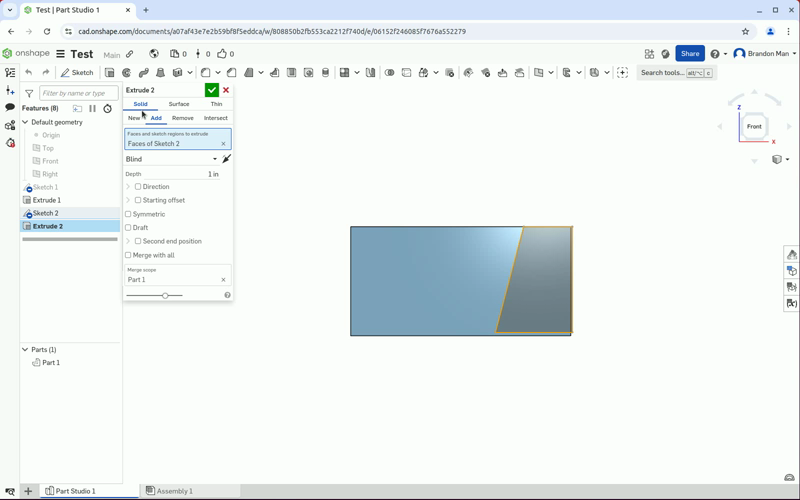
mouse_move(137, 120)
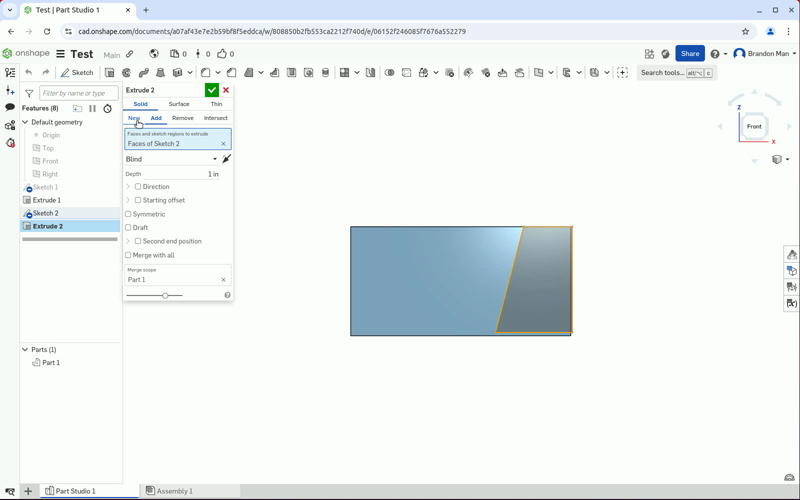
click(137, 120)
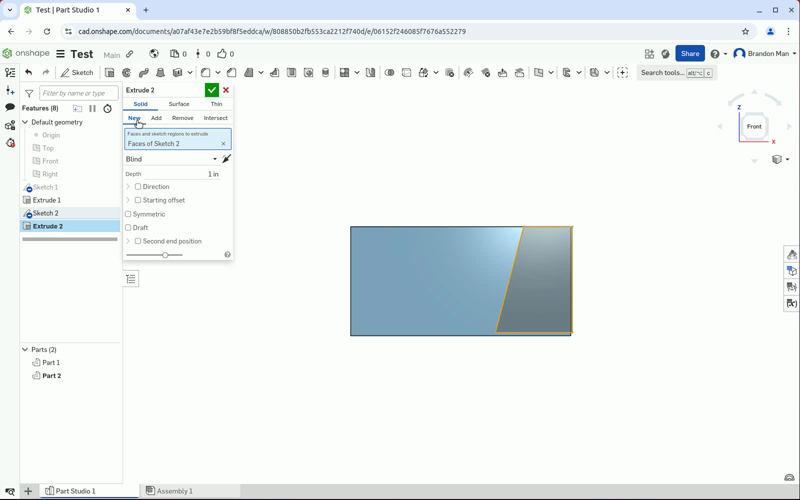
key(tab, 4)
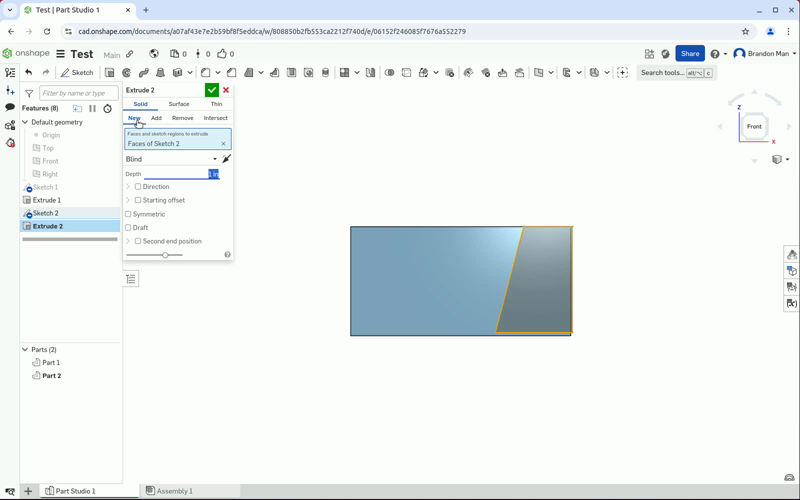
text(-7.943)
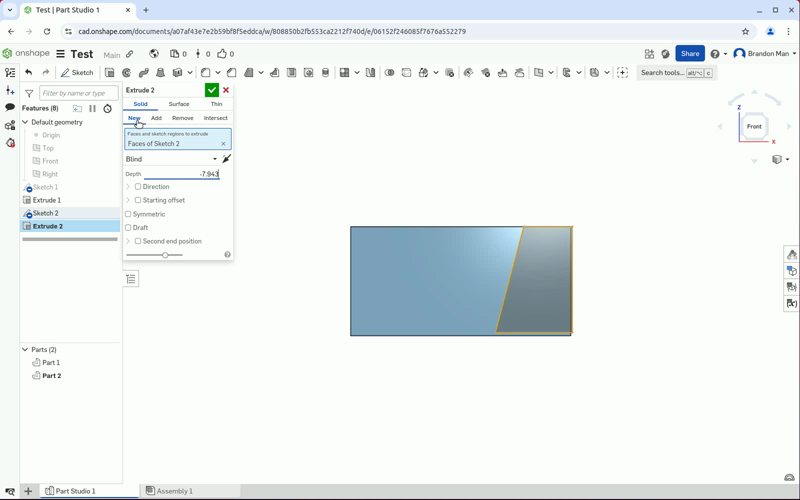
key(enter)
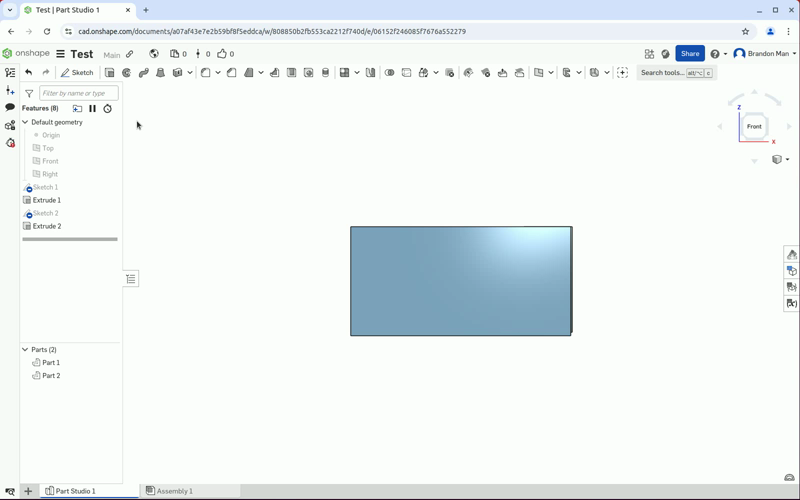
key(shift+h)
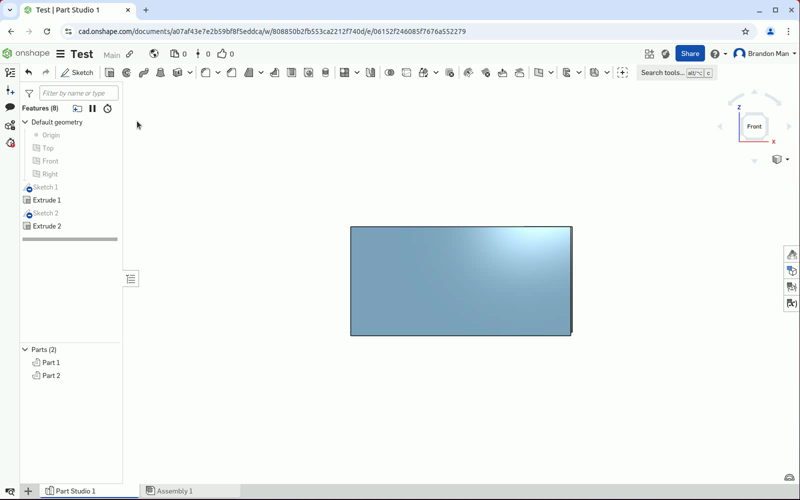
key(shift+h)
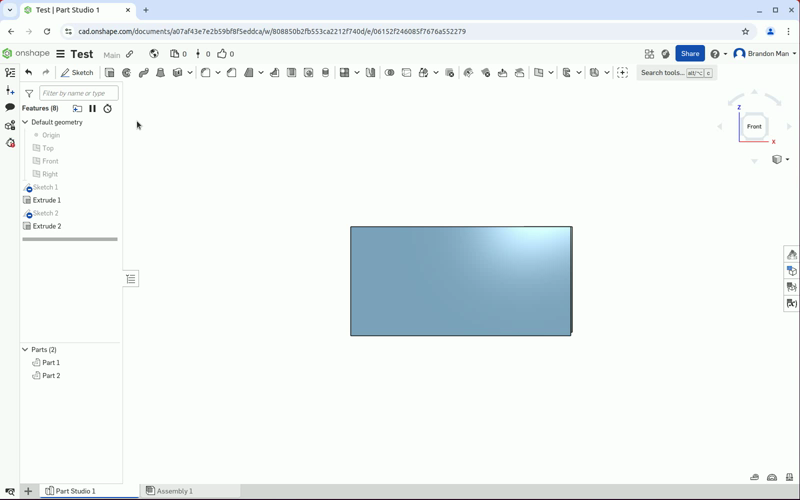
mouse_move(73, 189)
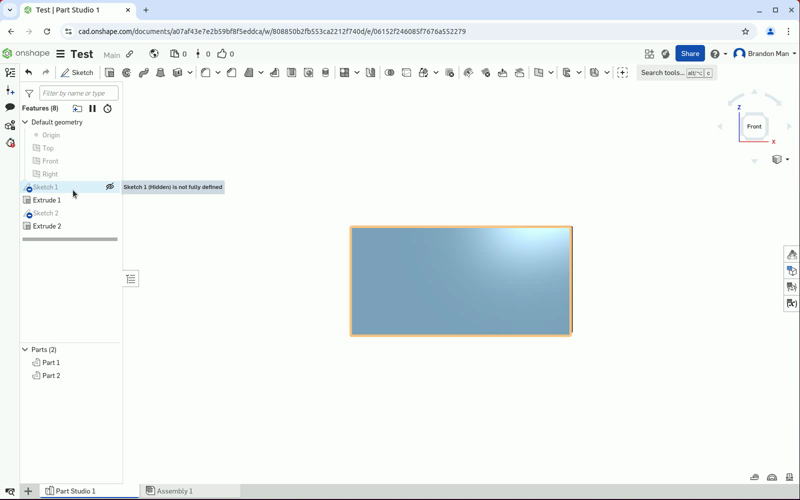
click(73, 189)
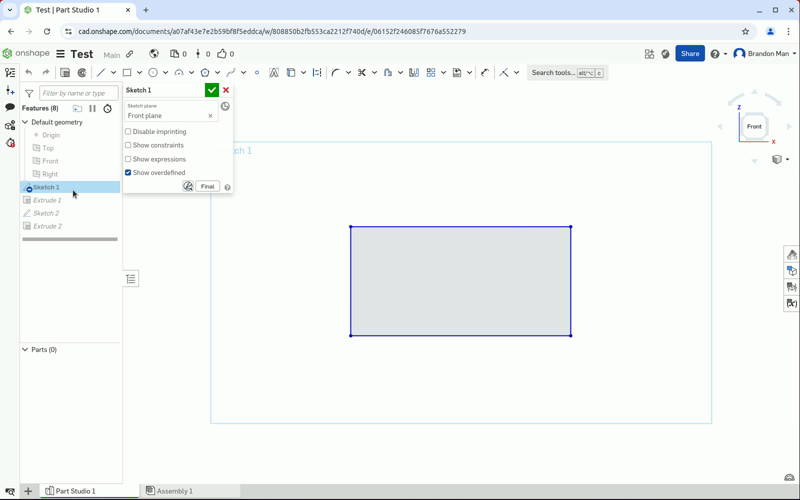
mouse_move(229, 92)
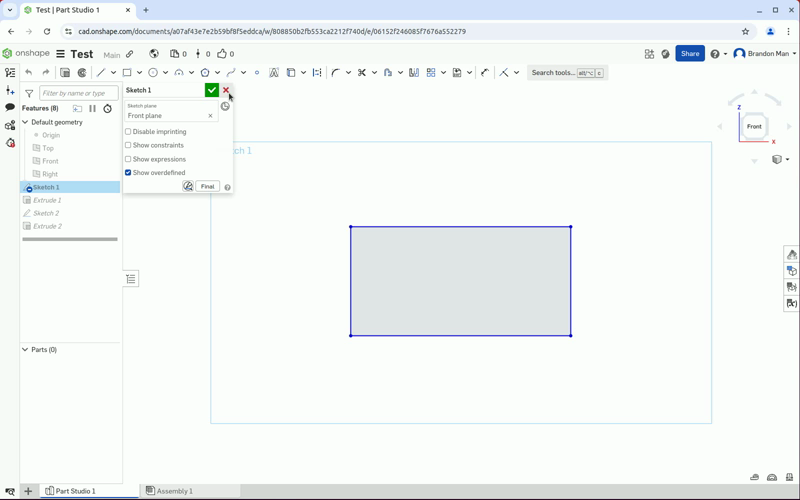
click(229, 92)
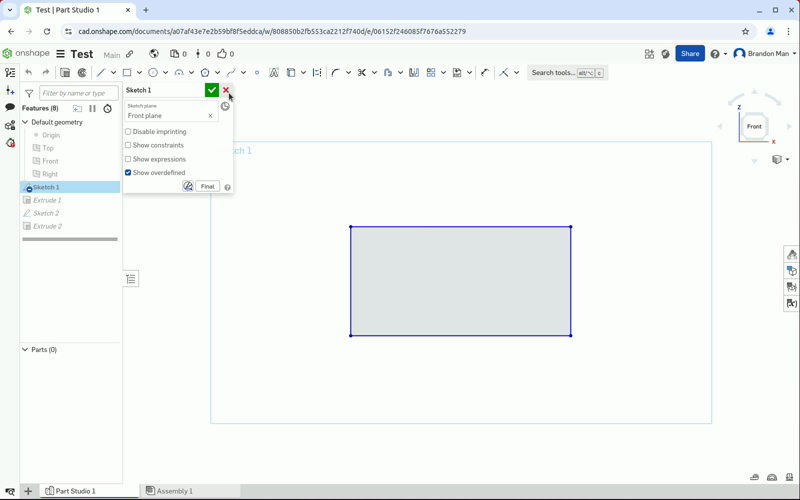
key(shift+s)
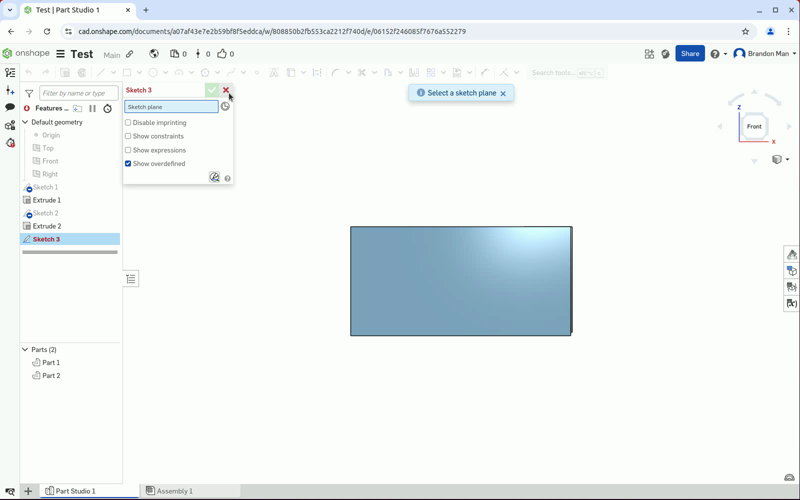
mouse_move(73, 163)
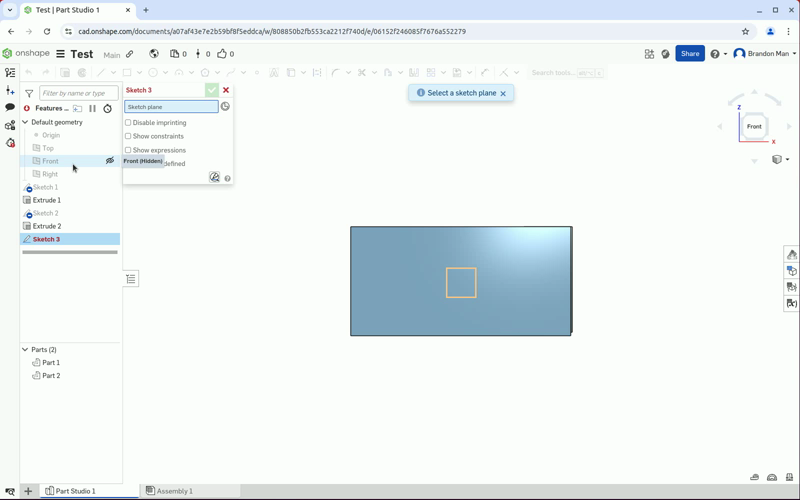
click(73, 163)
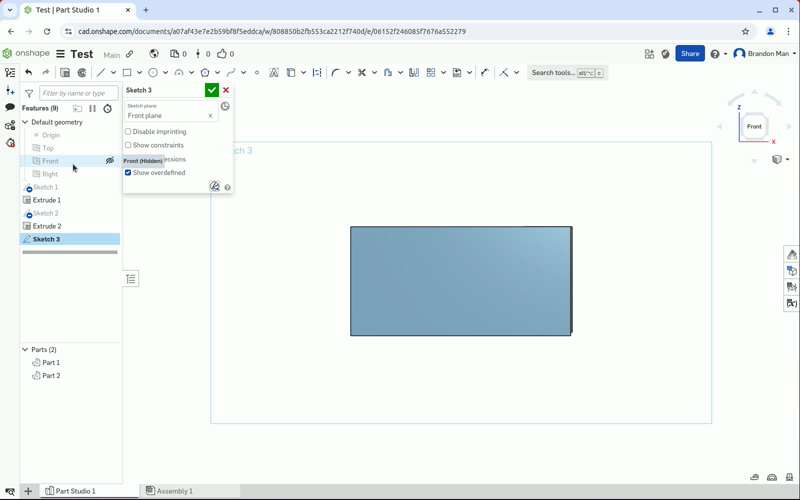
mouse_move(73, 352)
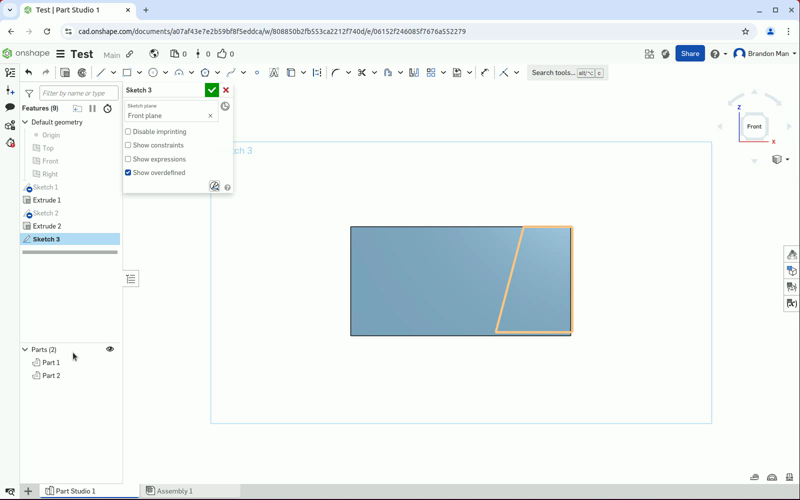
key(y)
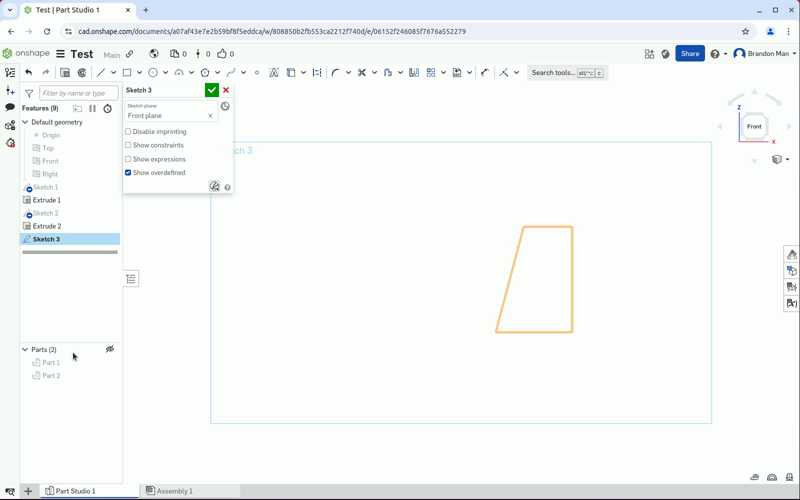
key(l)
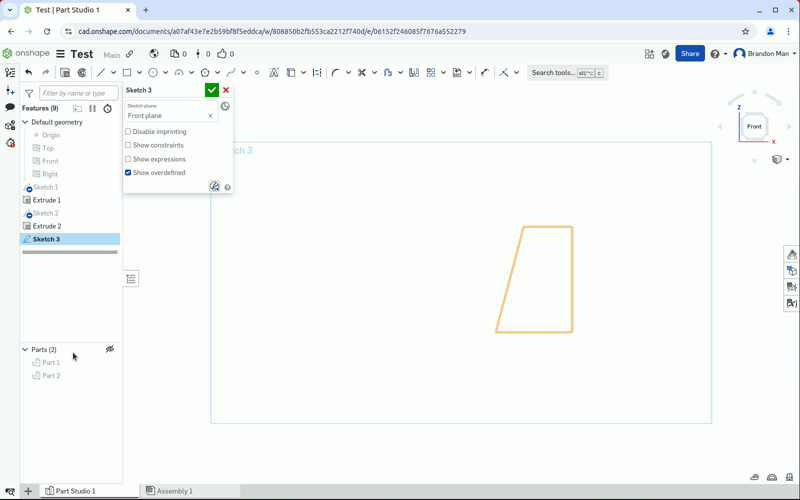
key_down(shift)
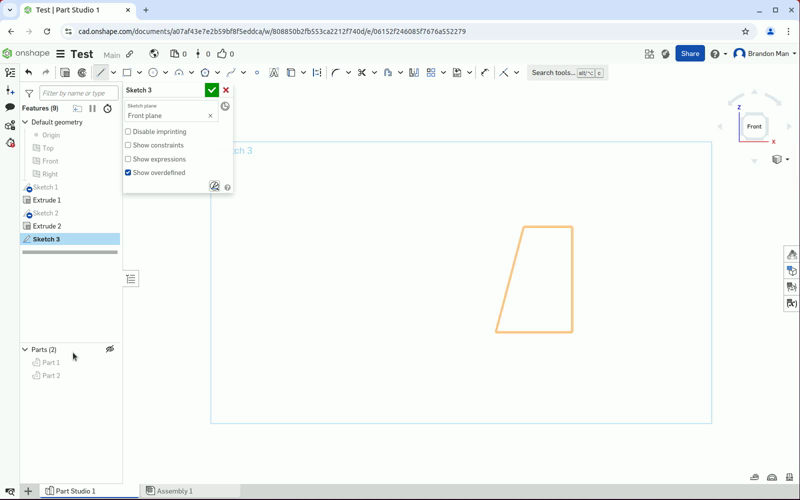
mouse_move(350, 332)
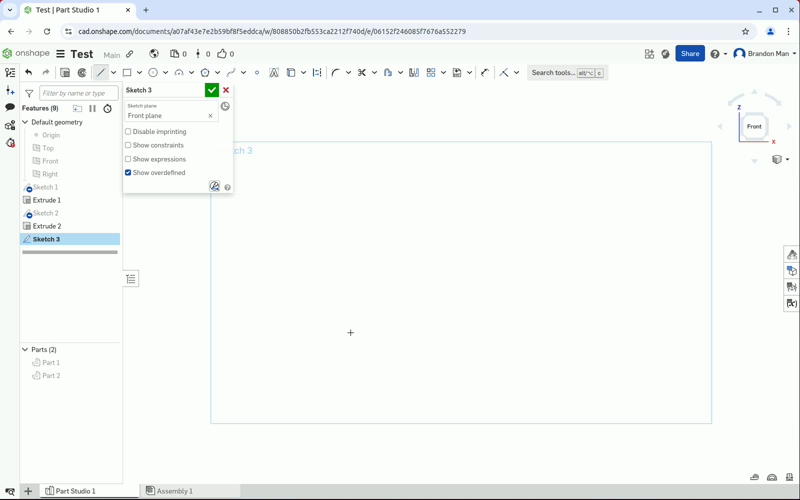
click(350, 332)
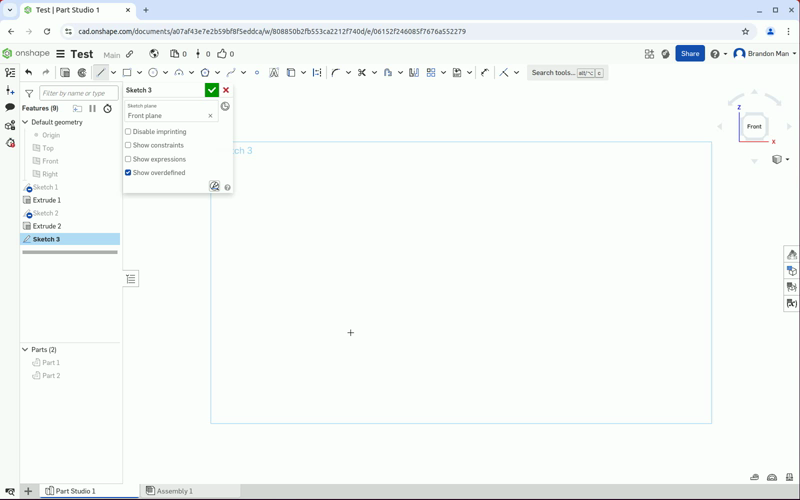
key_up(shift)
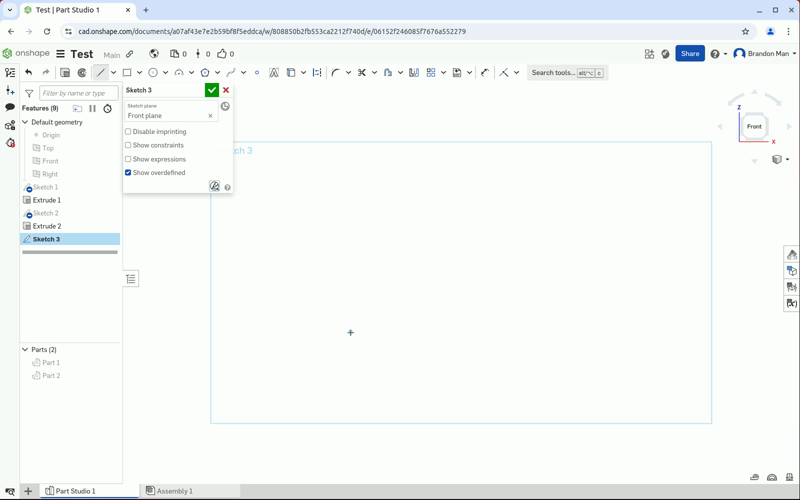
key_down(shift)
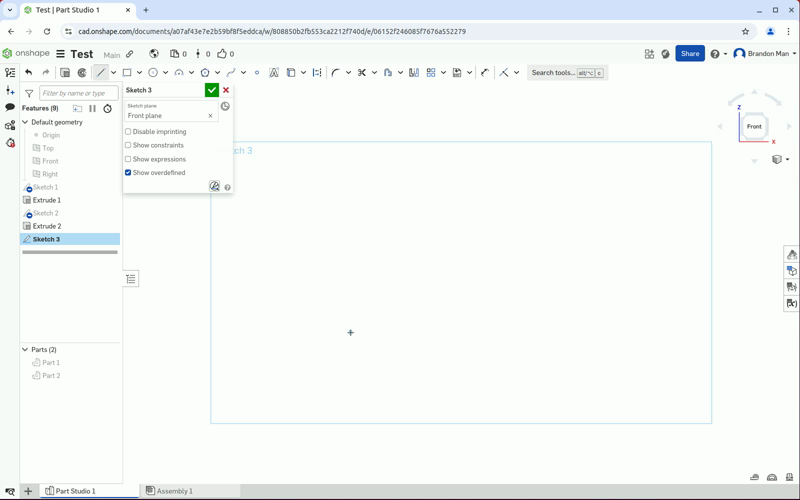
mouse_move(427, 332)
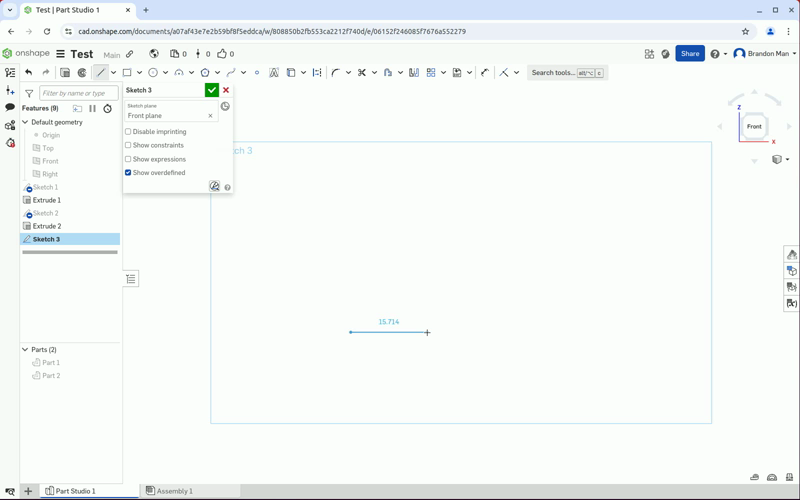
click(427, 332)
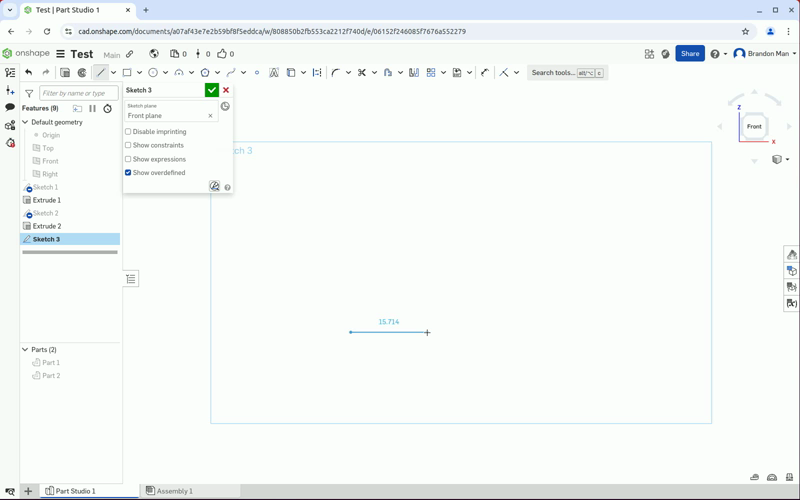
key_up(shift)
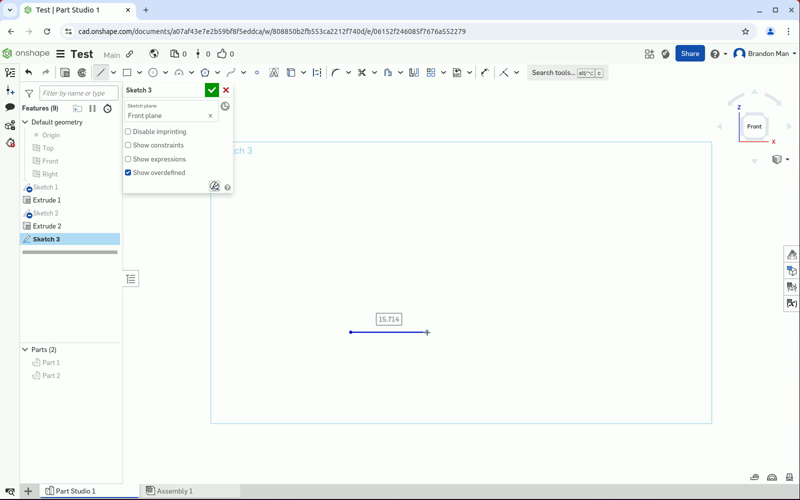
key_down(shift)
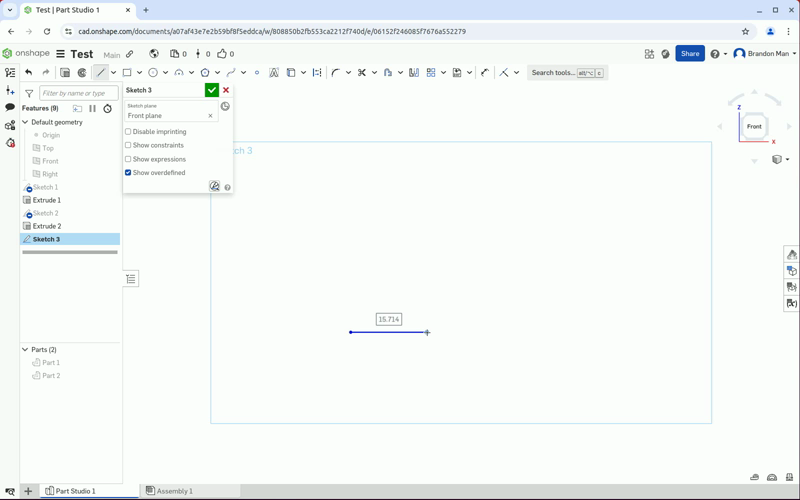
mouse_move(400, 226)
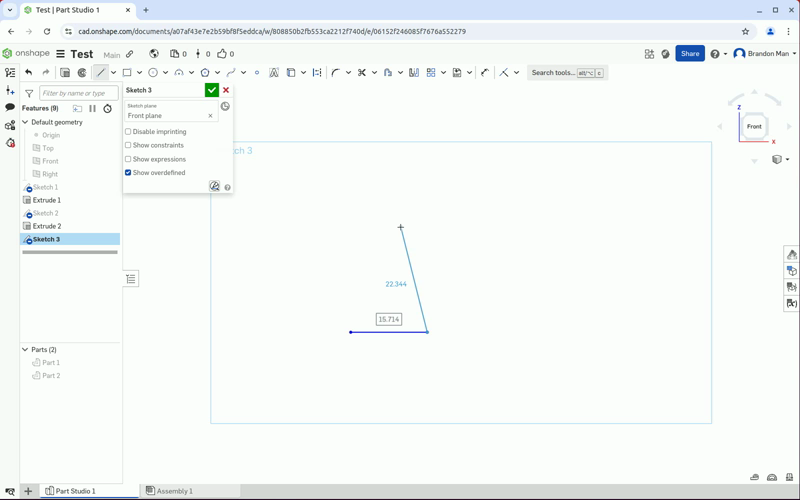
click(400, 226)
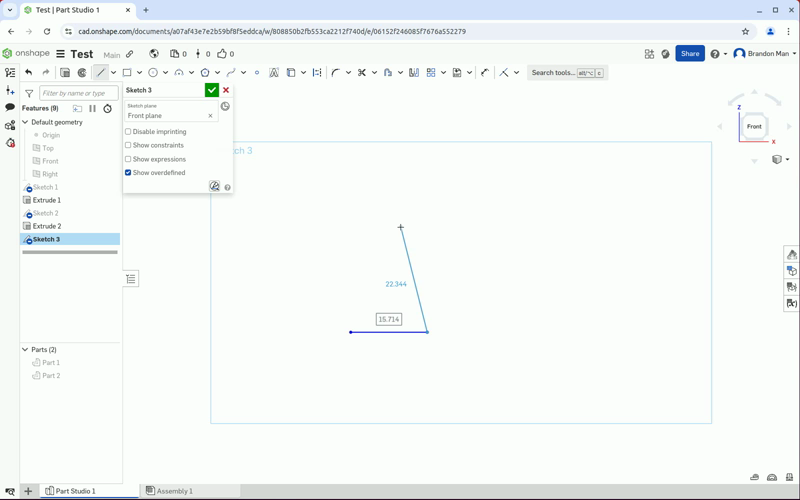
key_up(shift)
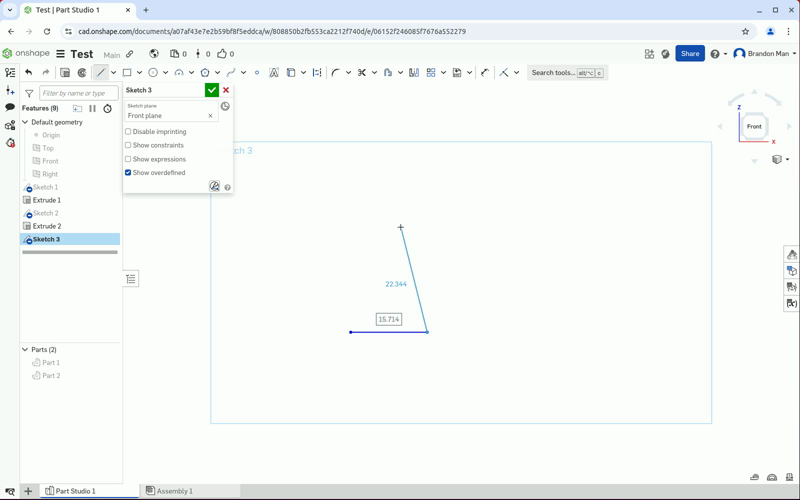
key_down(shift)
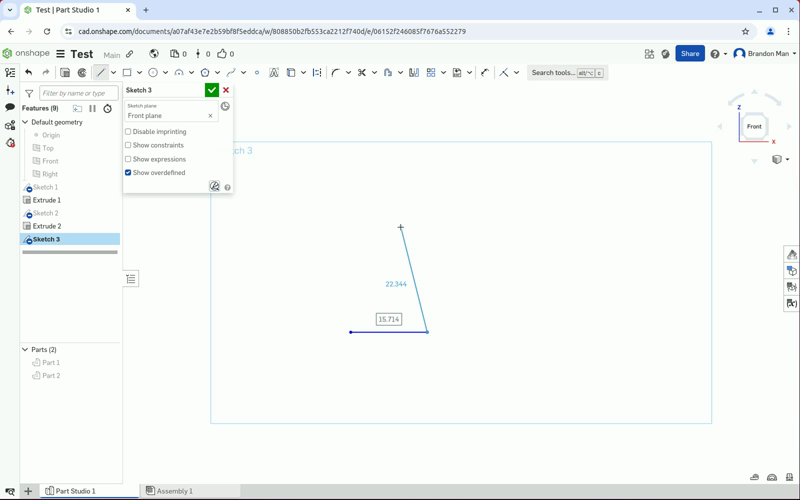
mouse_move(430, 226)
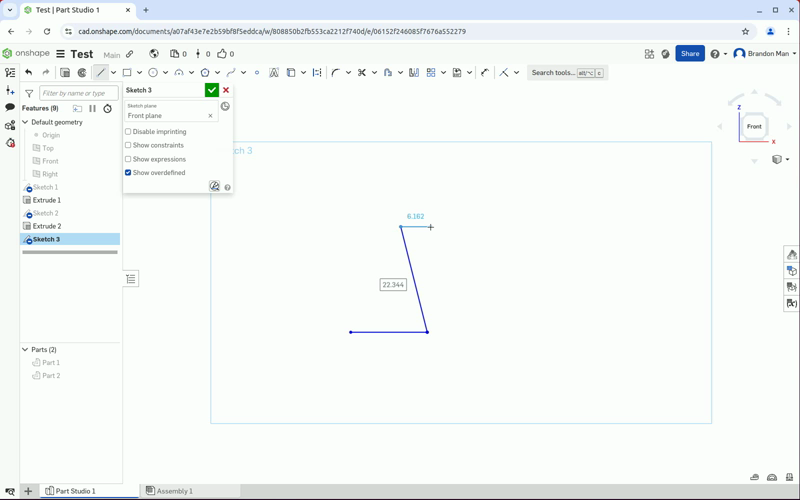
mouse_move(350, 226)
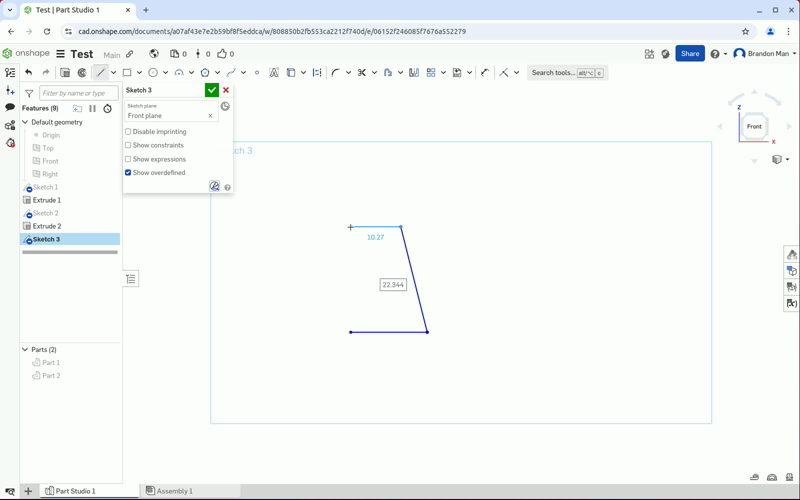
click(350, 226)
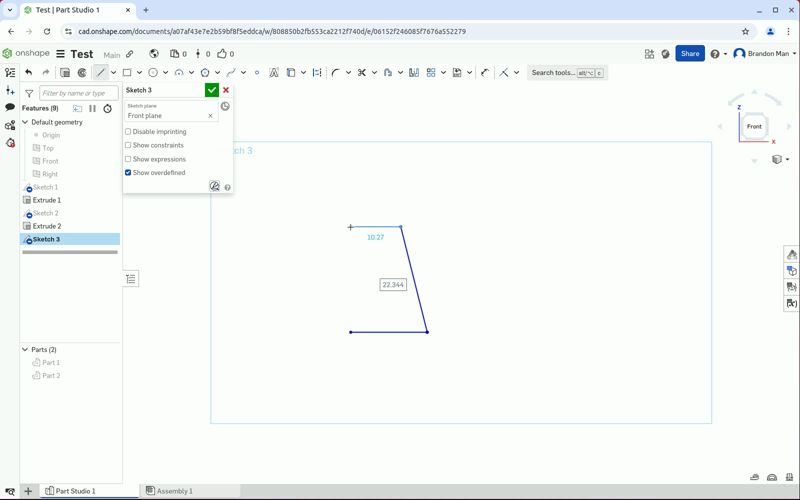
key_up(shift)
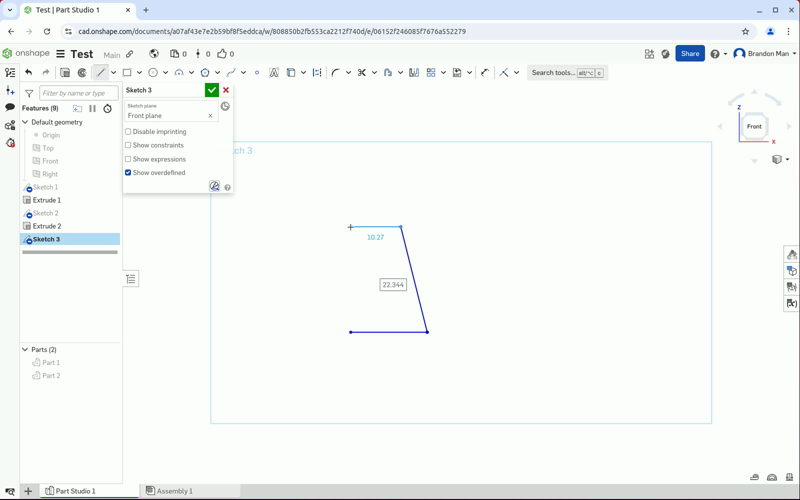
key_down(shift)
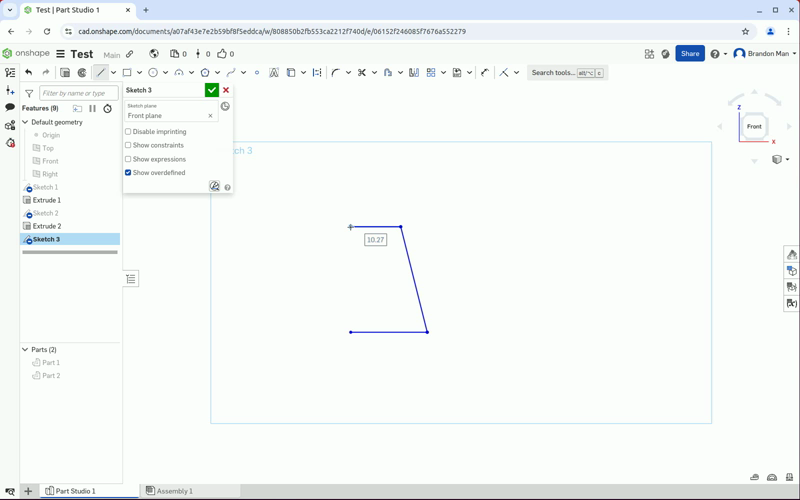
mouse_move(350, 332)
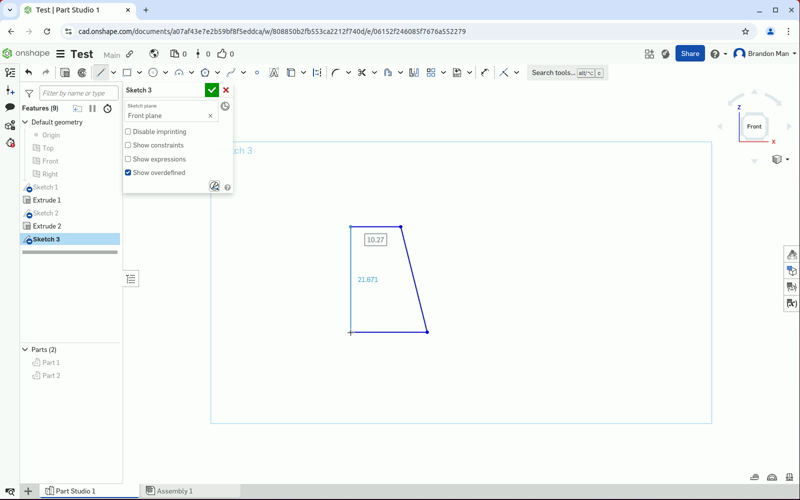
key_up(shift)
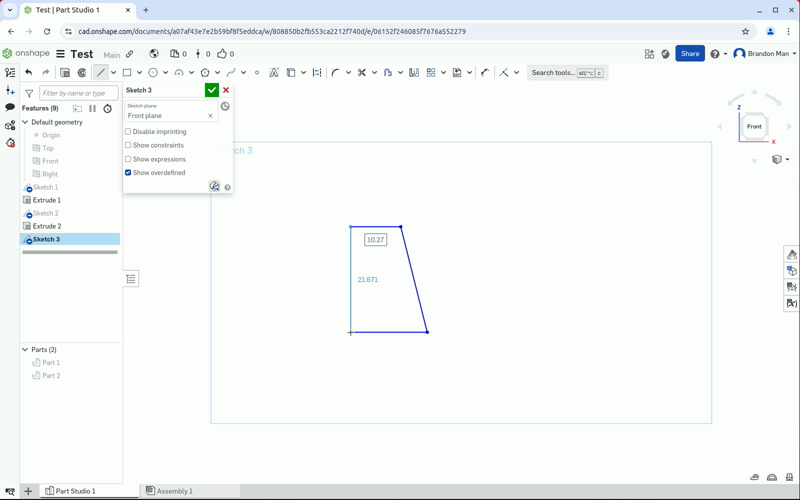
click(350, 332)
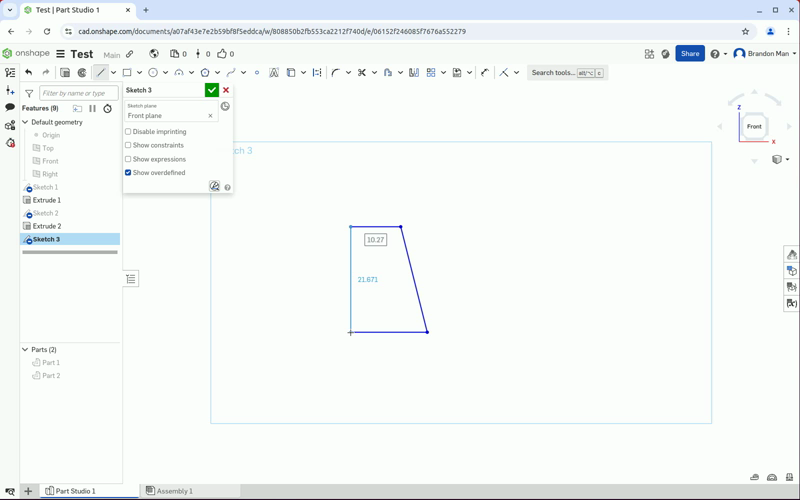
key(esc)
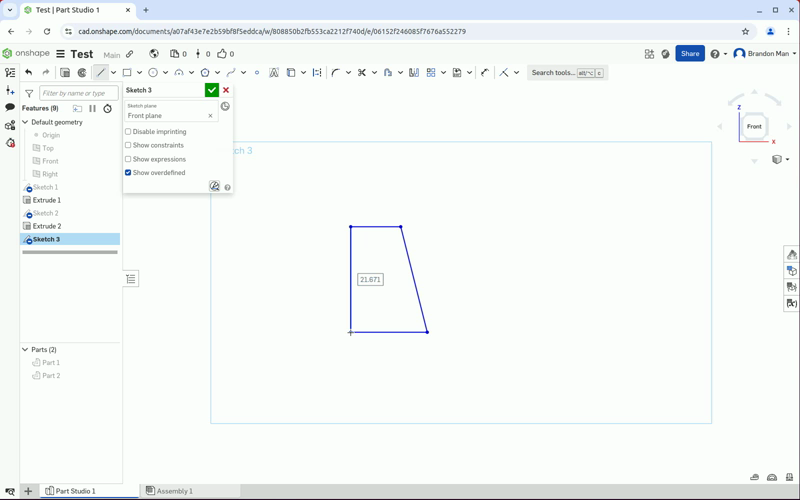
mouse_move(391, 256)
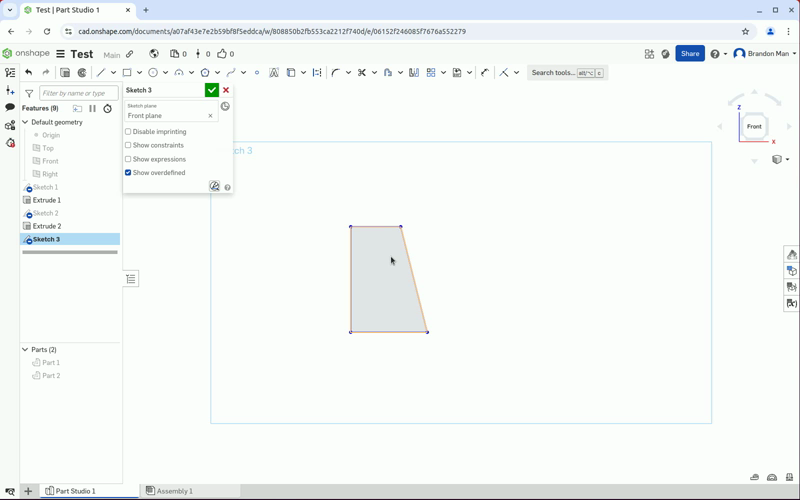
click(391, 256)
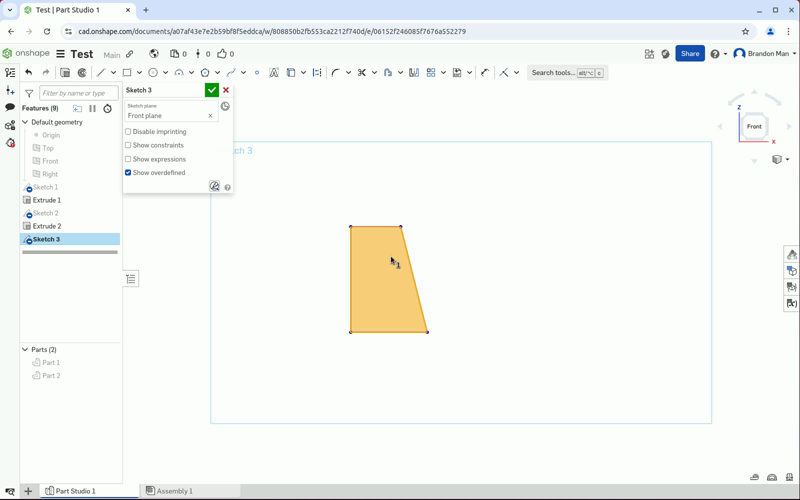
mouse_move(73, 352)
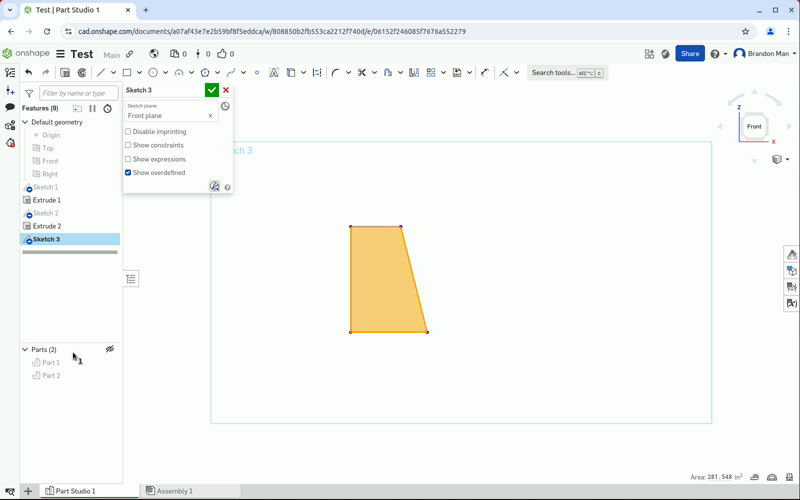
key(shift+y)
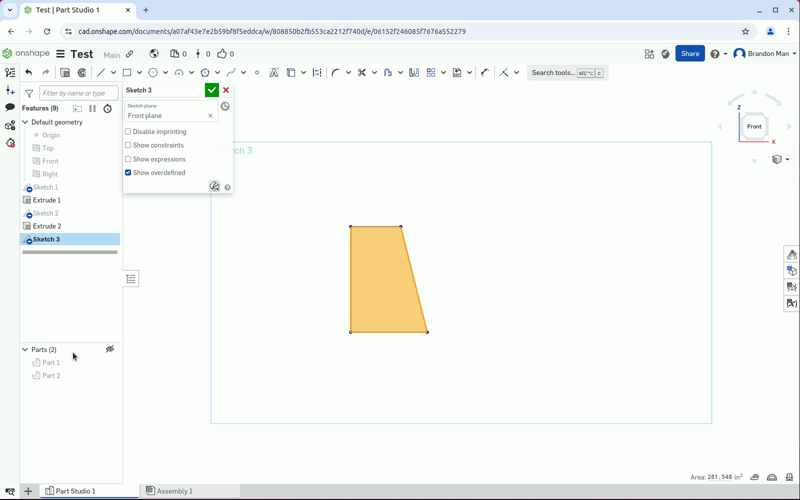
key(shift+e)
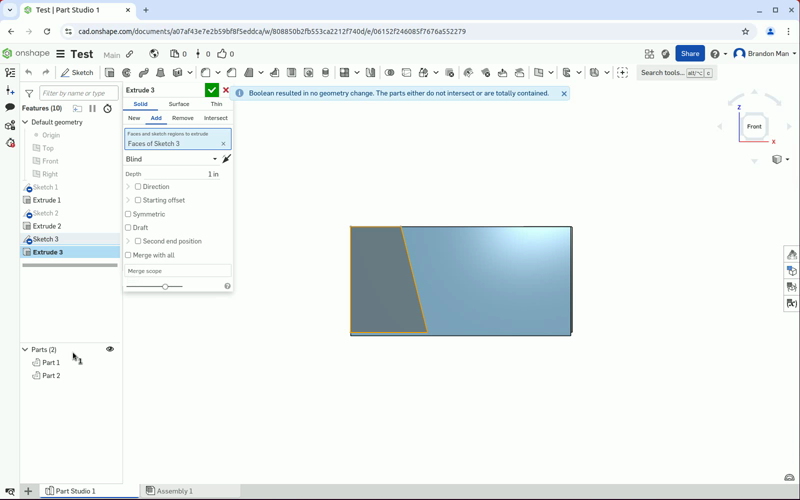
mouse_move(143, 106)
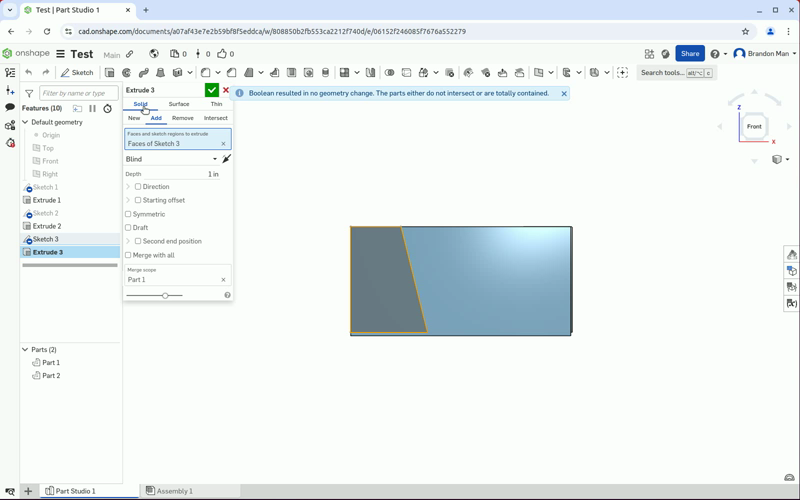
click(143, 106)
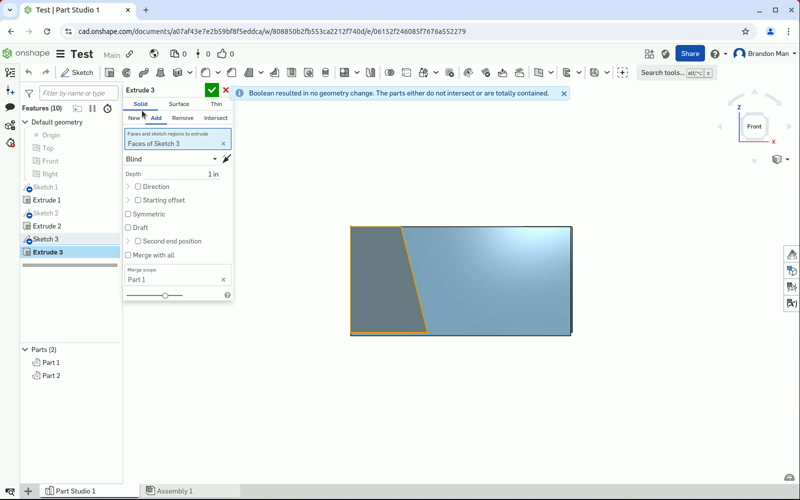
mouse_move(137, 120)
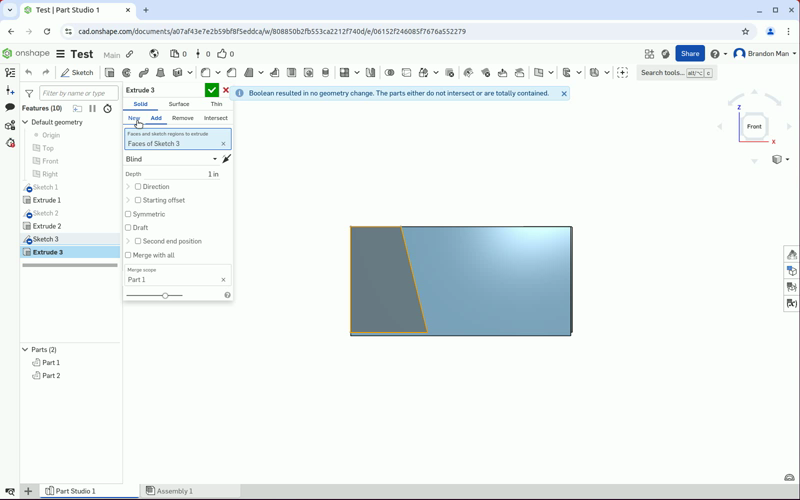
click(137, 120)
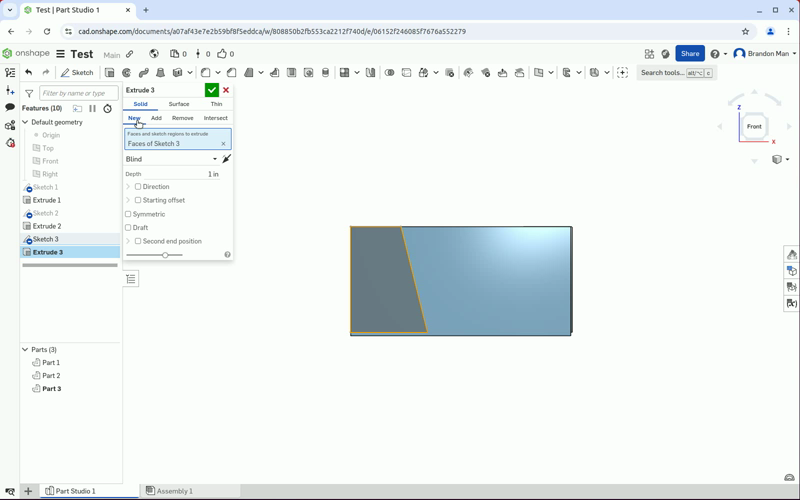
key(tab, 4)
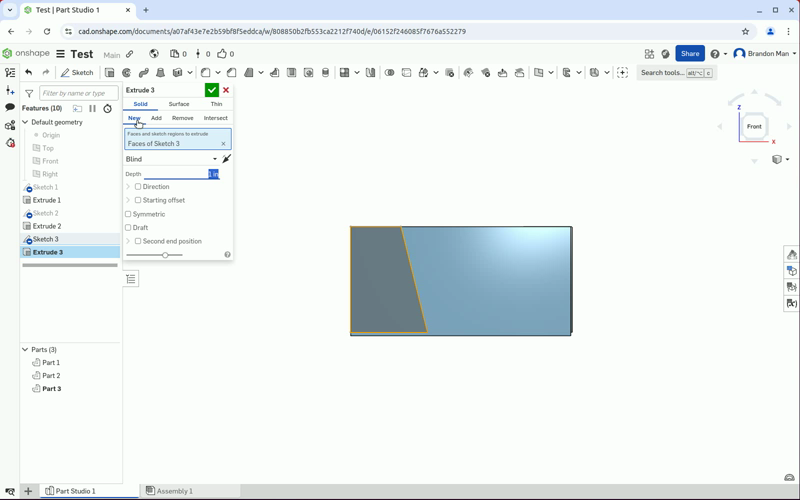
text(-7.943)
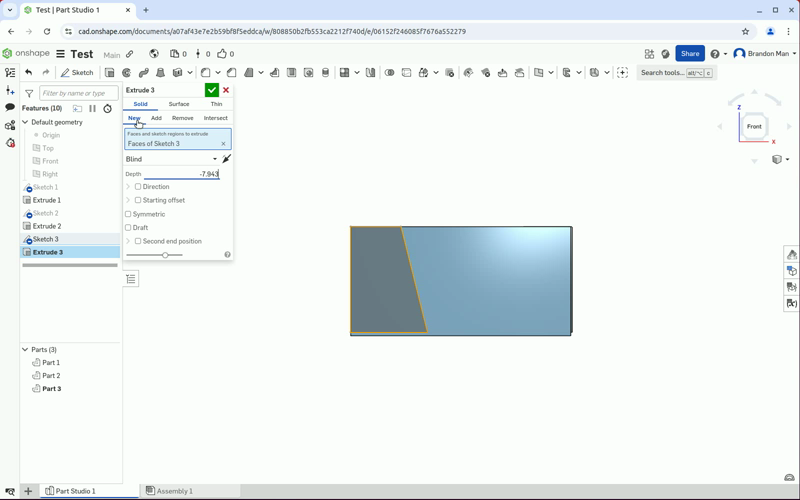
key(enter)
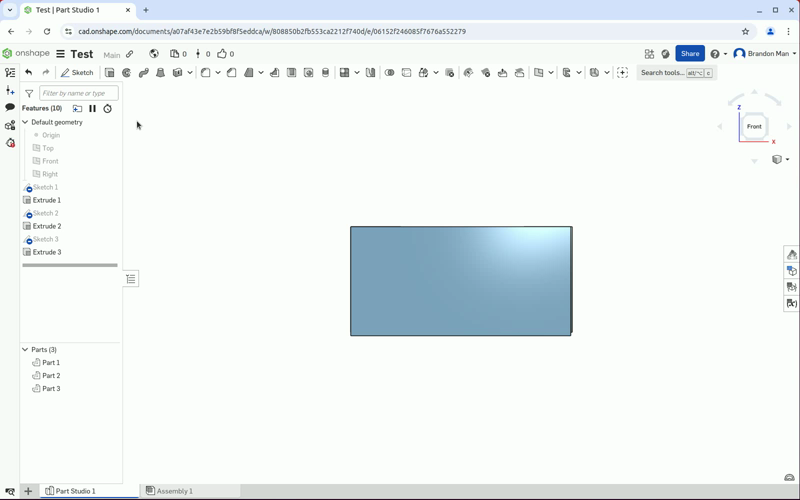
key(shift+h)
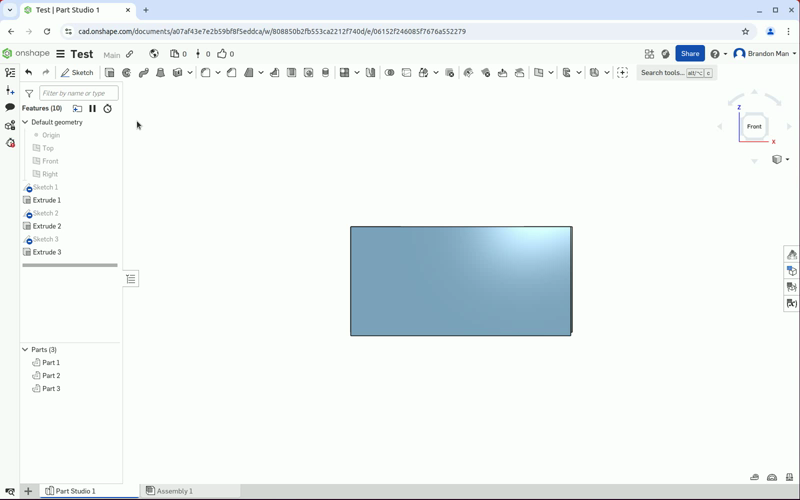
key(shift+h)
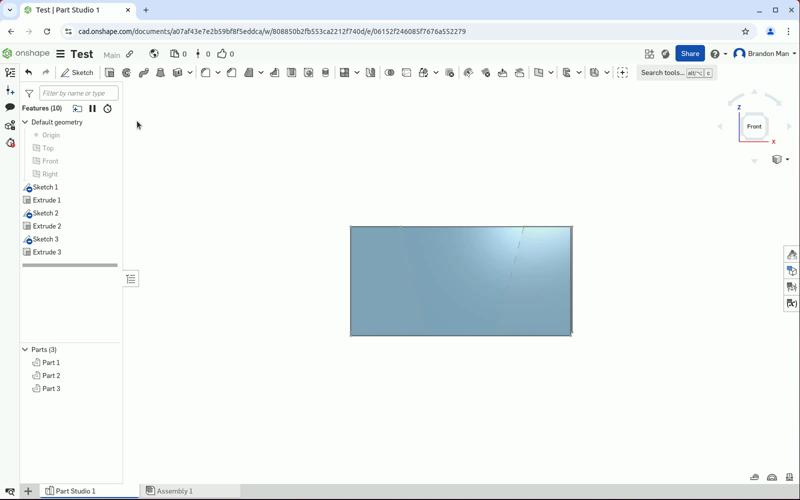
key(shift+7)
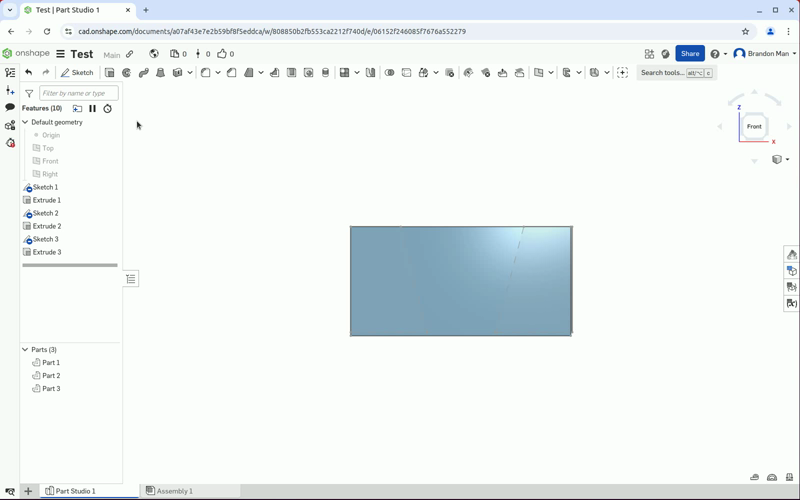
key(left, 2)
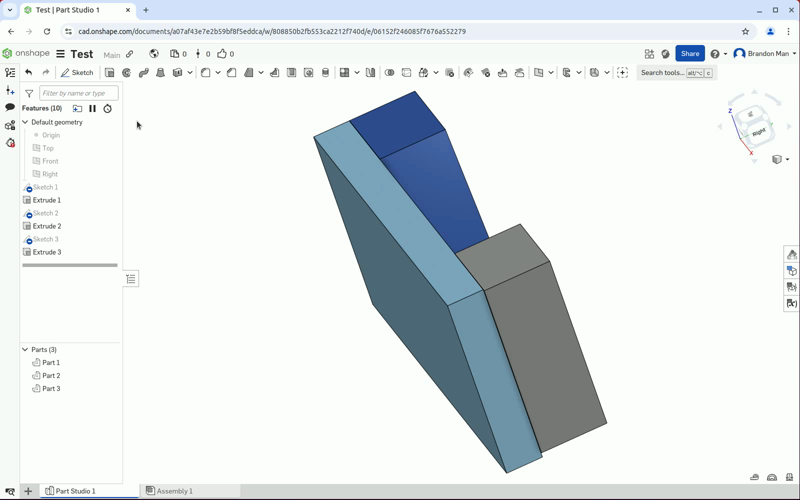
key(down, 2)
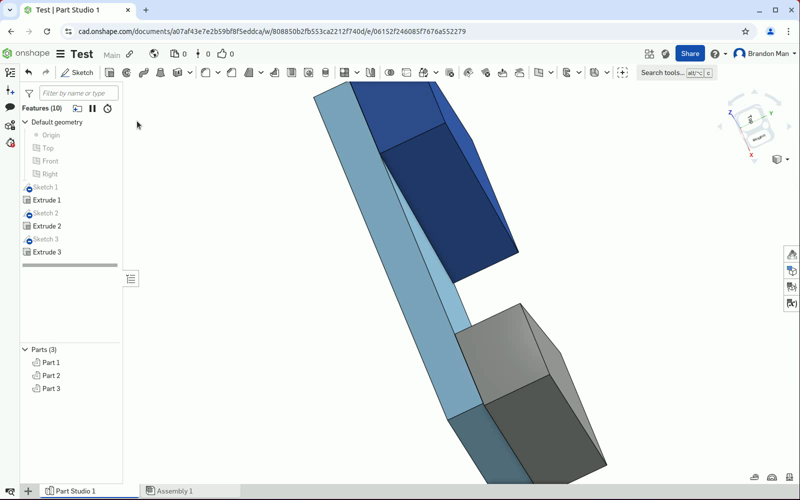
key(up, 2)
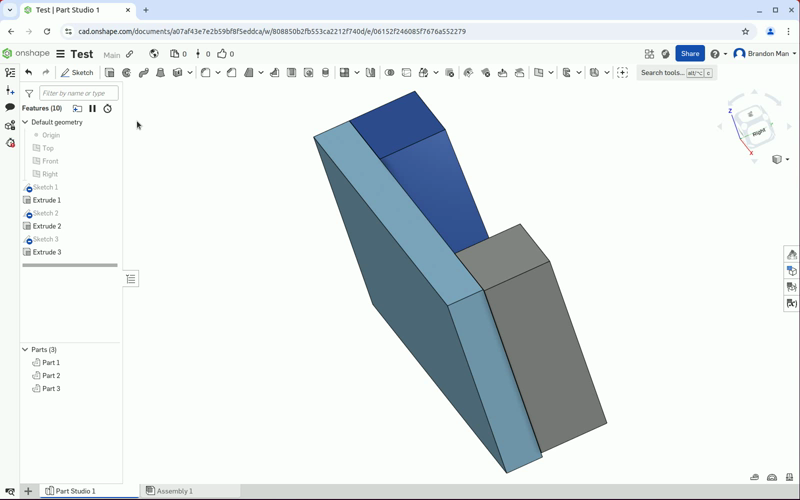
key(right, 2)
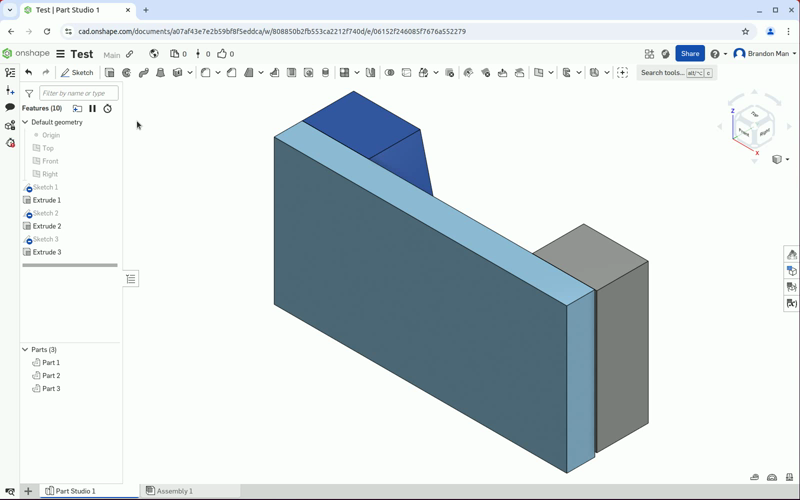
mouse_move(73, 189)
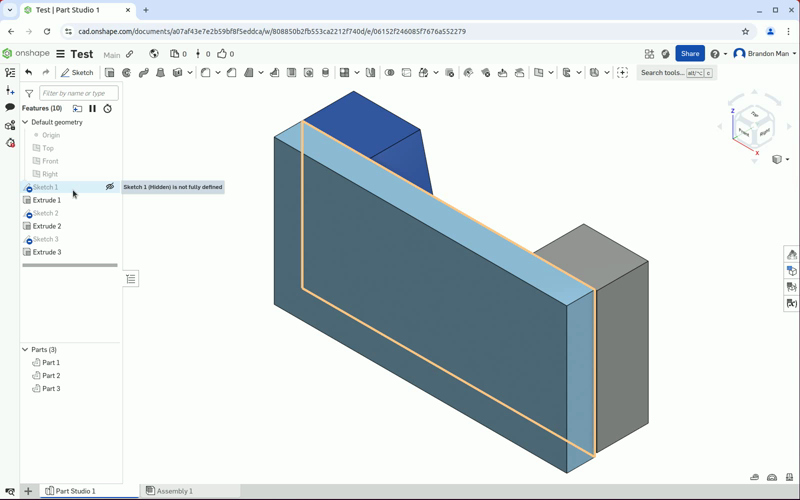
click(73, 189)